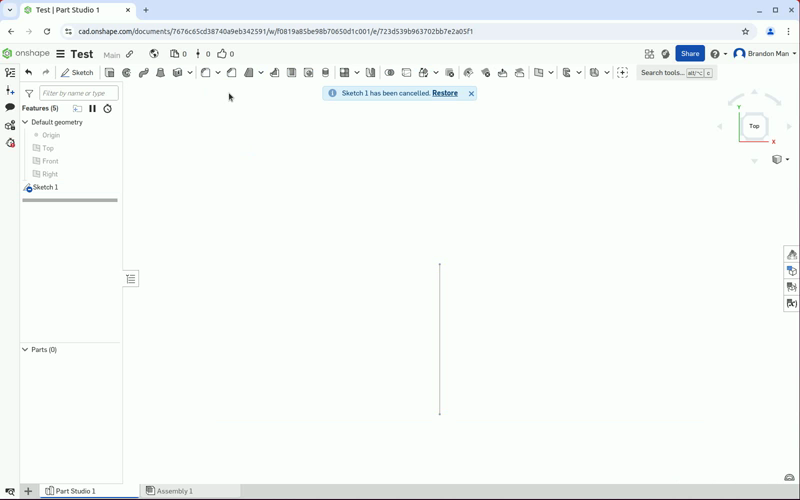
key(shift+h)
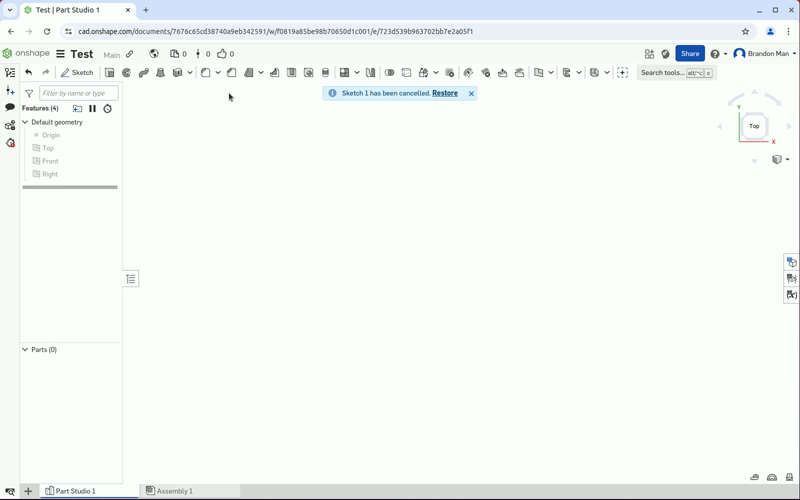
mouse_move(73, 352)
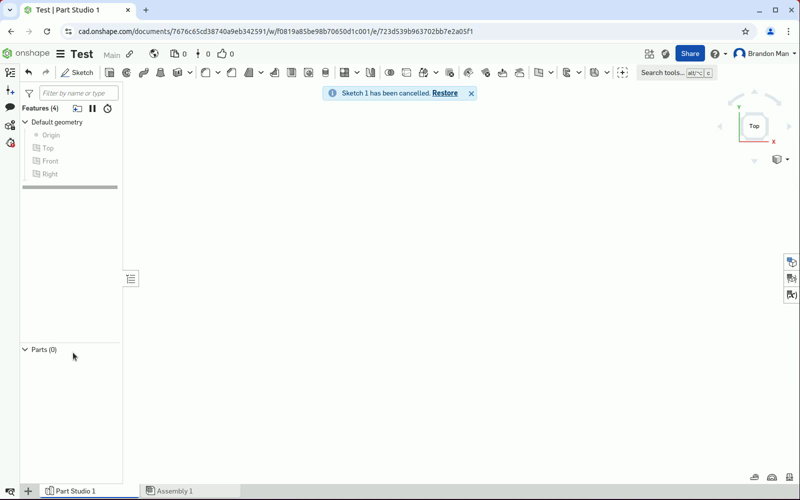
key(y)
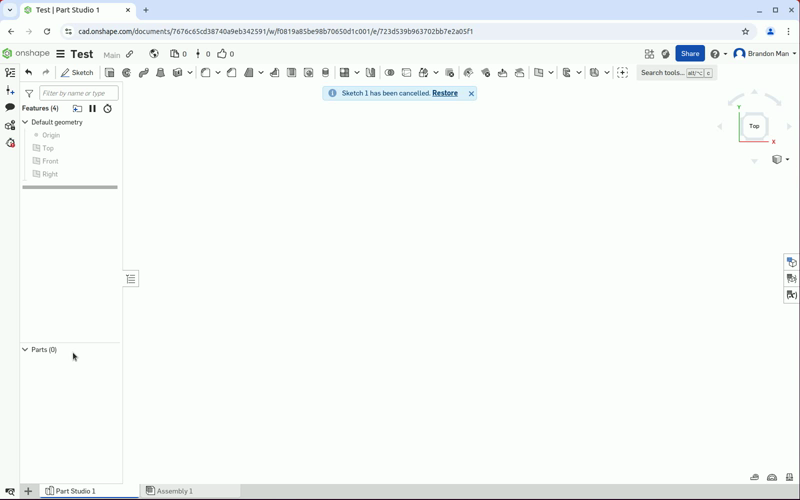
key(shift+p)
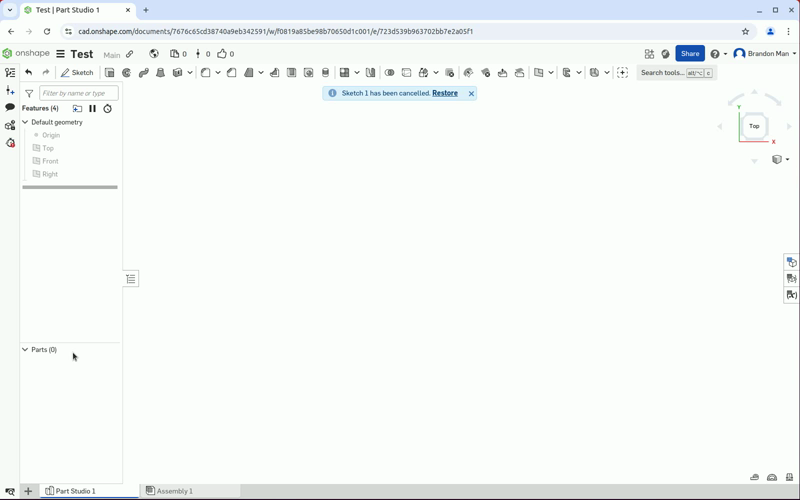
key(space)
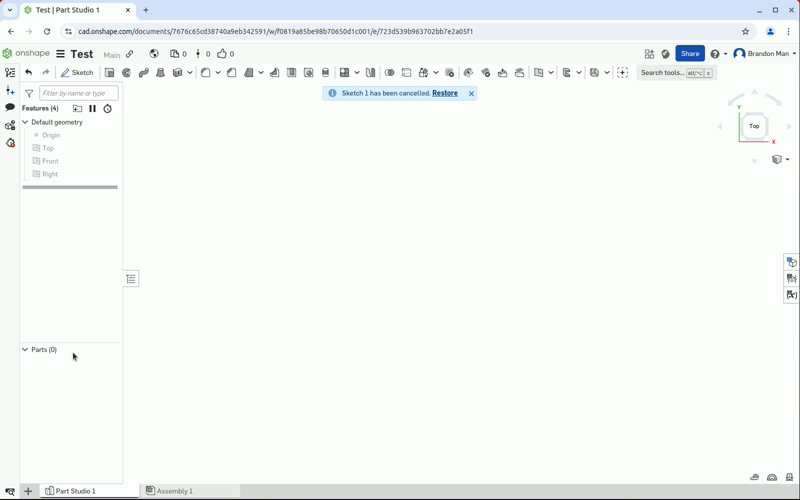
key_down(shift)
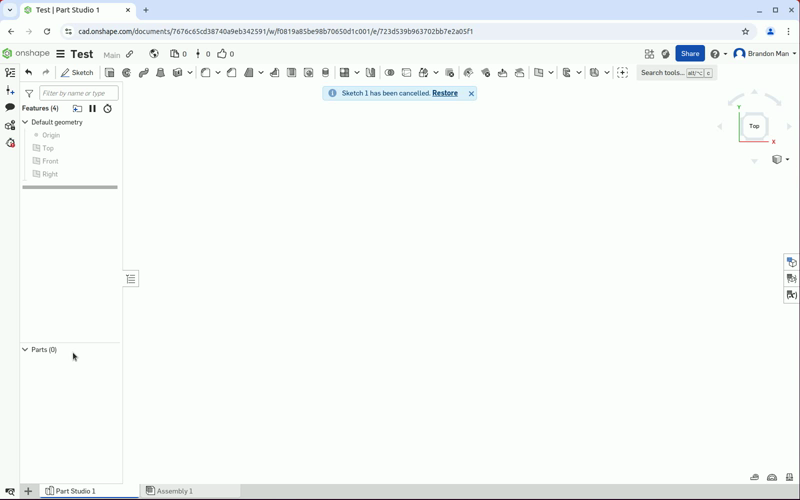
key(up)
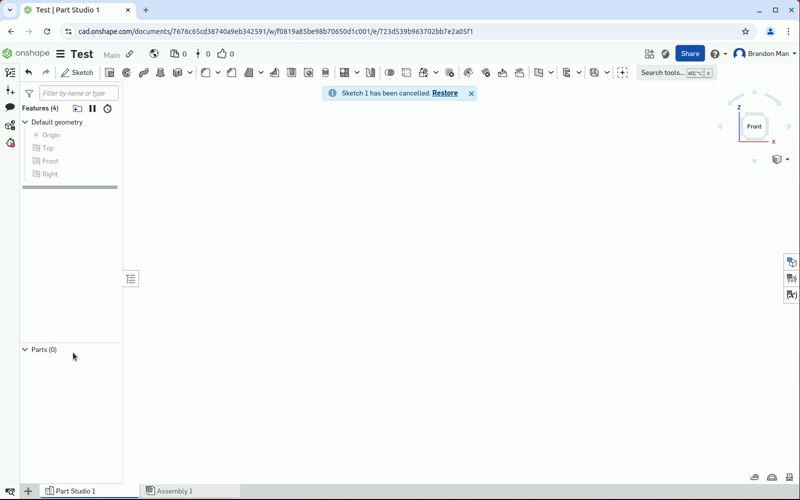
key_up(shift)
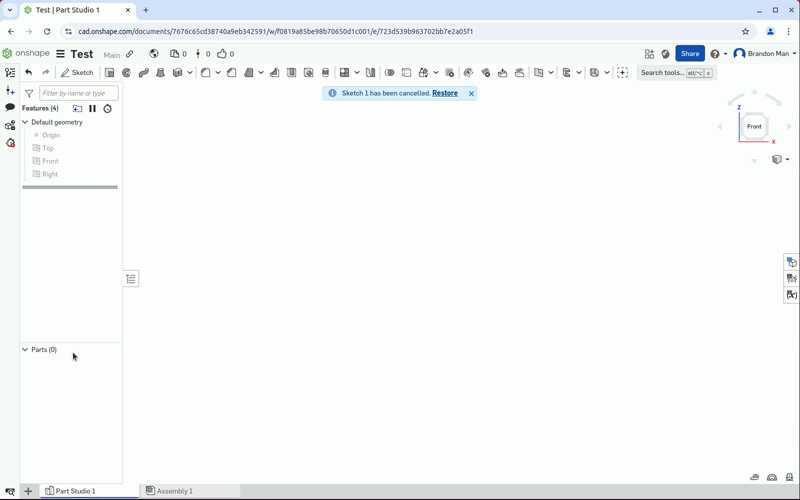
mouse_move(73, 352)
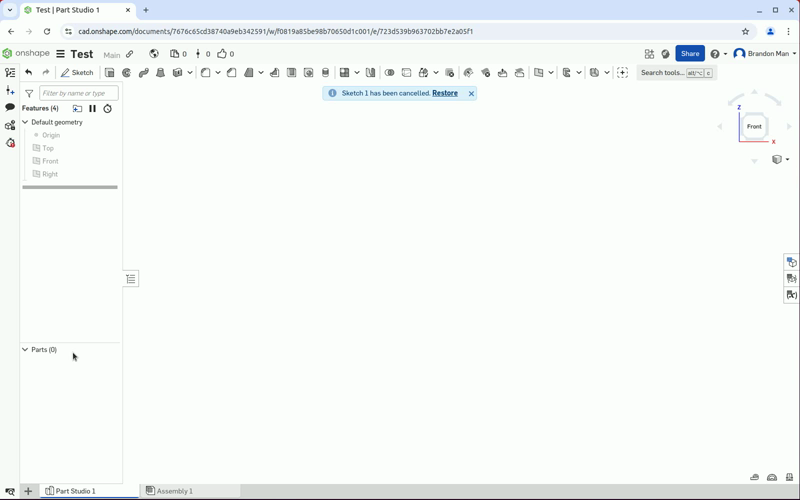
key(shift+y)
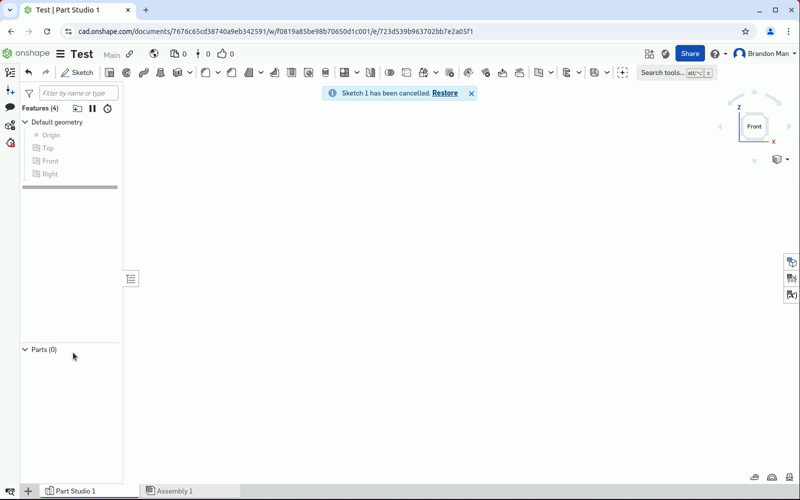
key(shift+s)
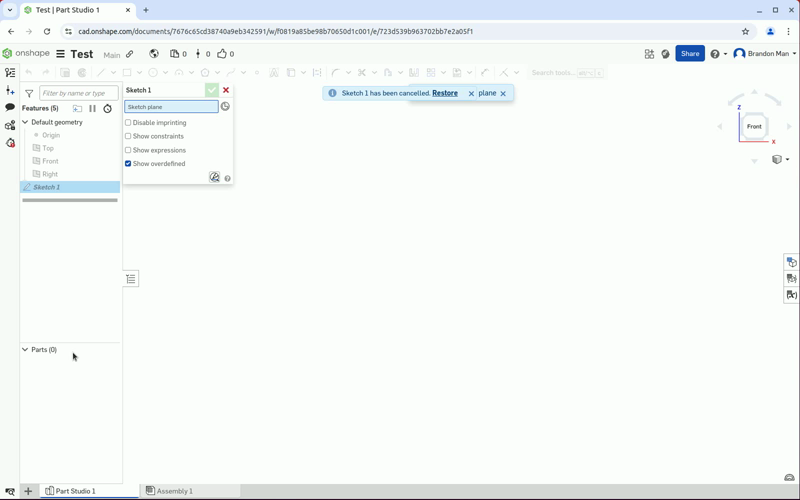
mouse_move(73, 163)
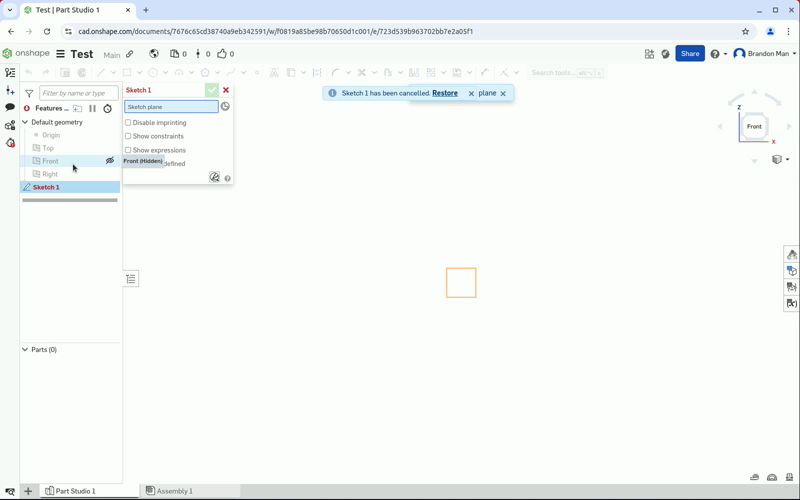
click(73, 163)
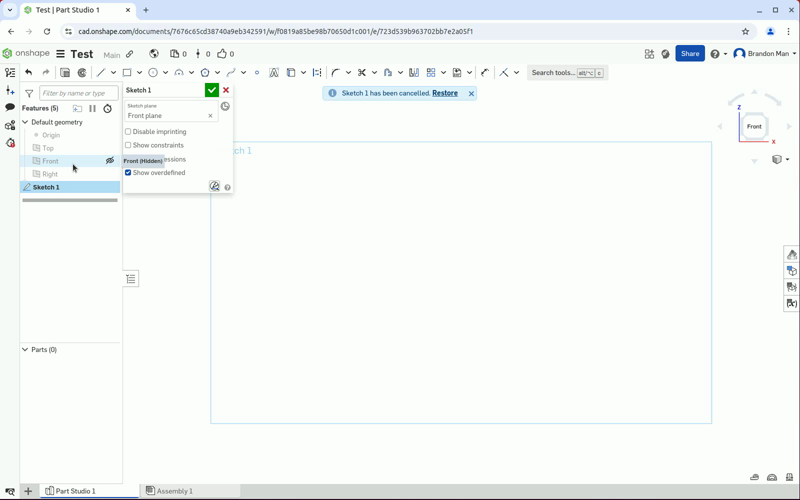
mouse_move(73, 352)
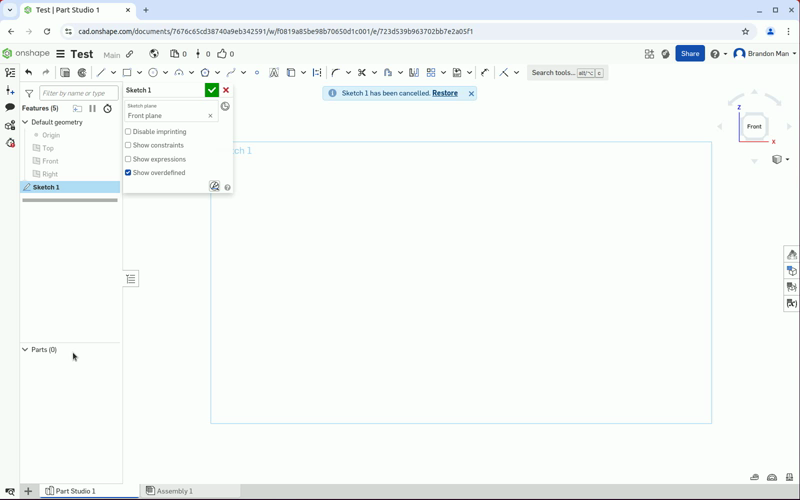
key(y)
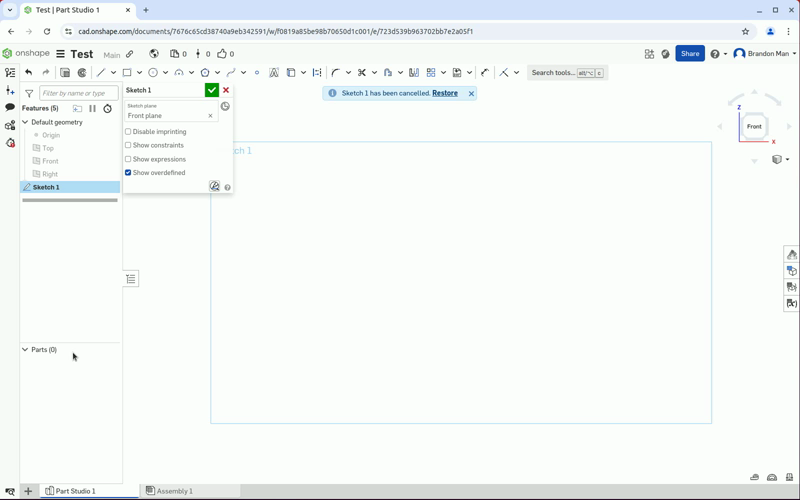
key(l)
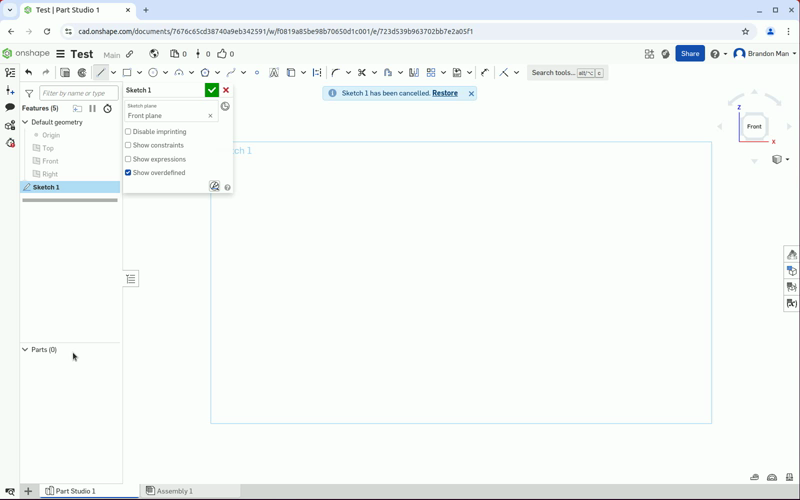
key_down(shift)
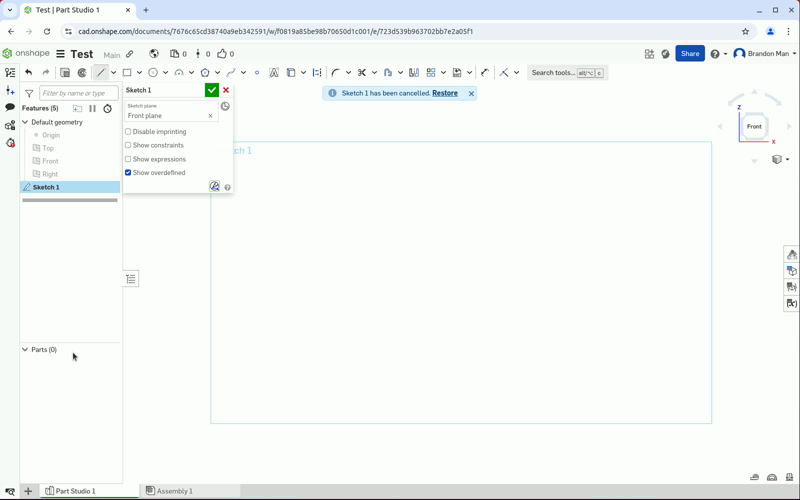
mouse_move(348, 282)
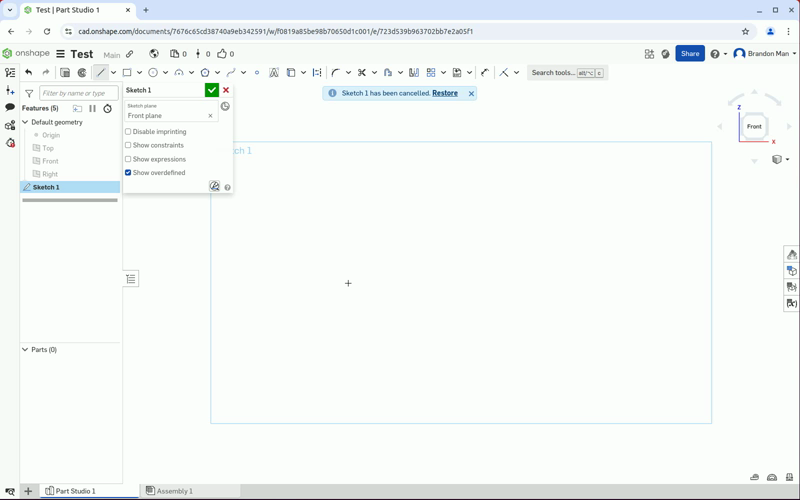
click(348, 282)
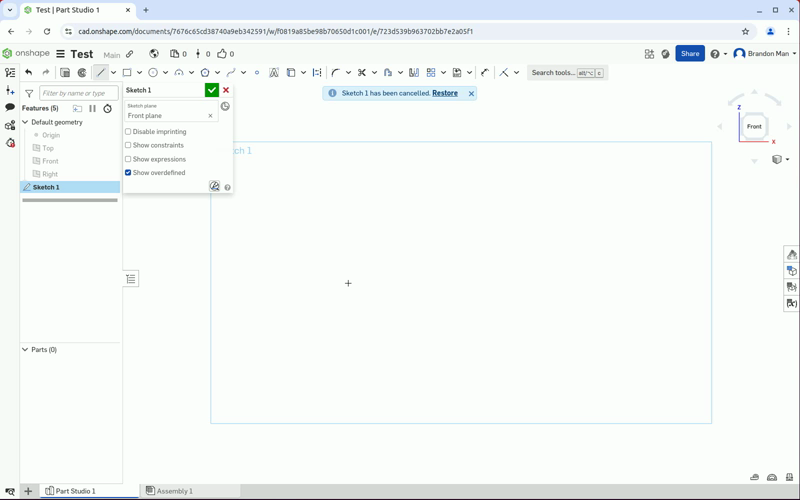
key_up(shift)
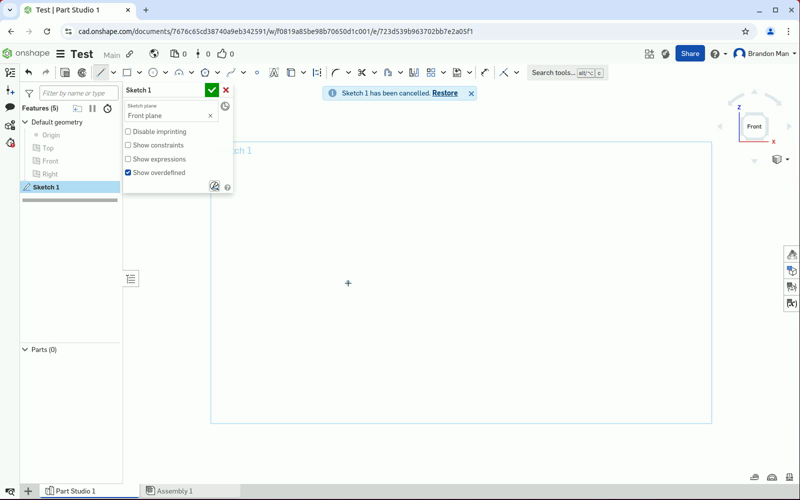
key_down(shift)
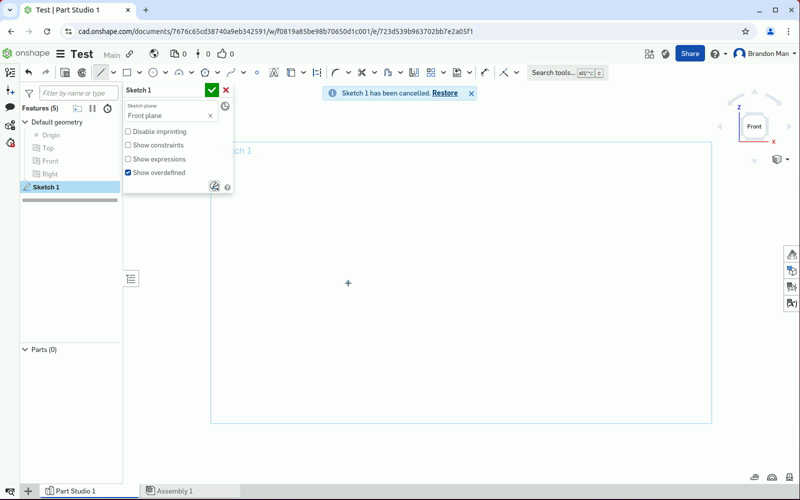
mouse_move(378, 282)
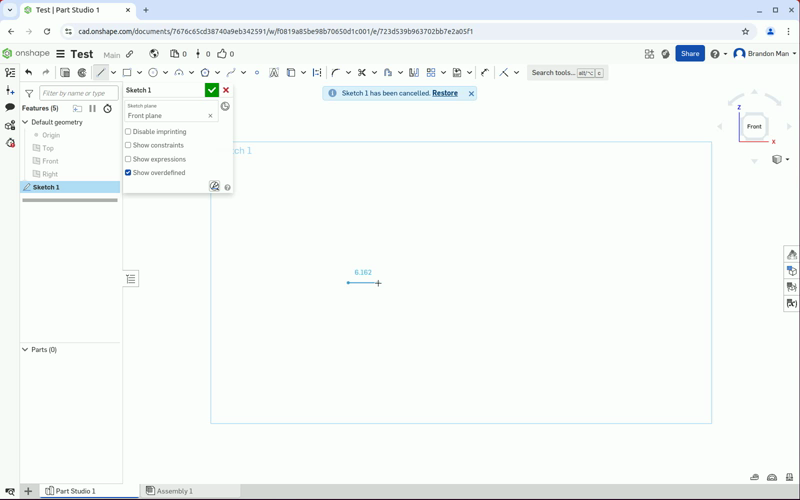
mouse_move(383, 282)
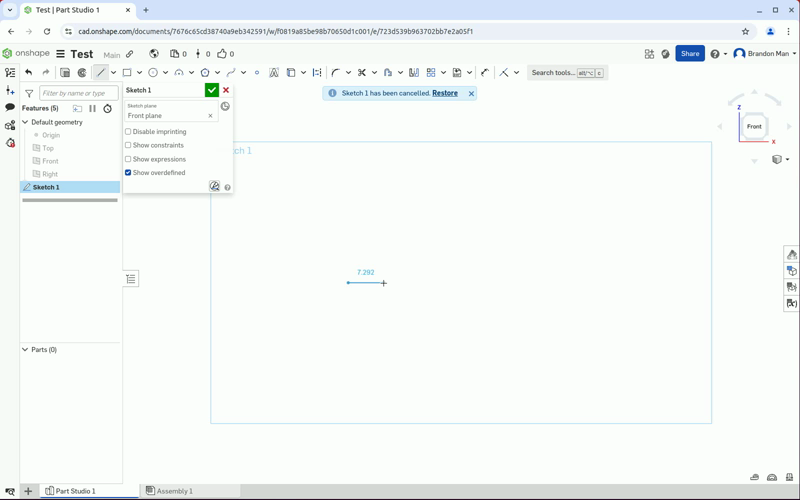
click(383, 282)
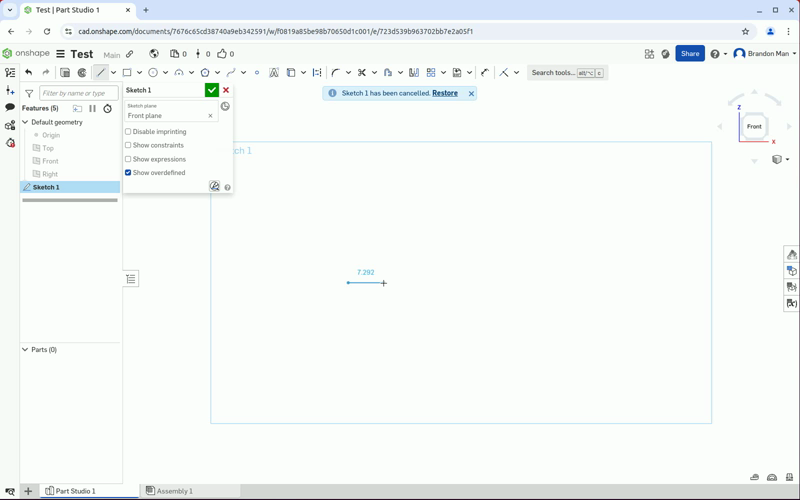
key_up(shift)
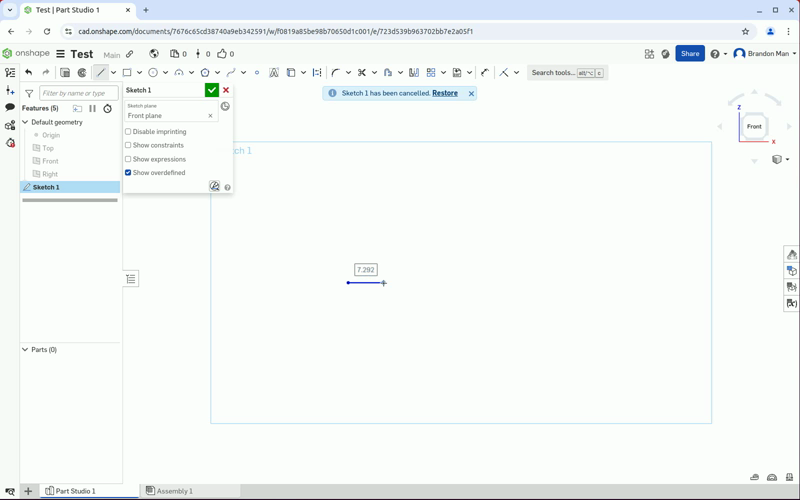
key_down(shift)
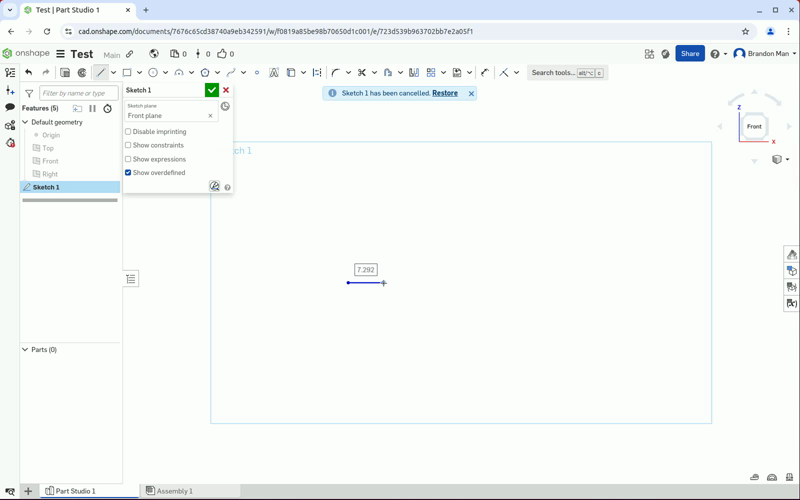
mouse_move(413, 282)
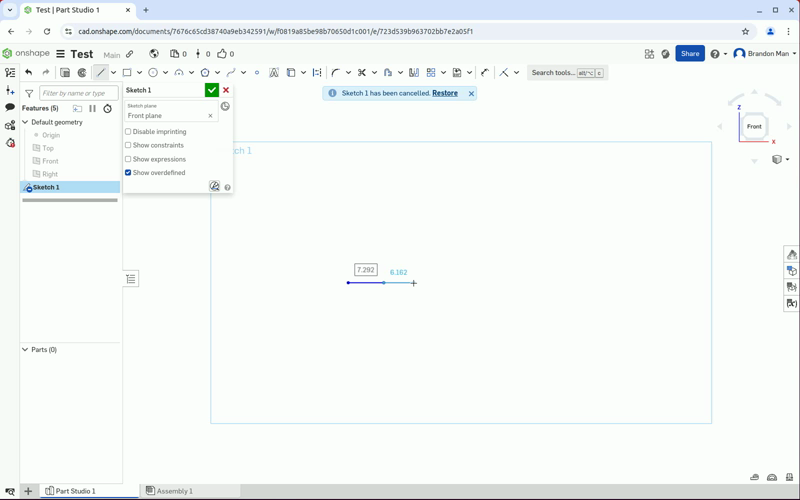
mouse_move(383, 231)
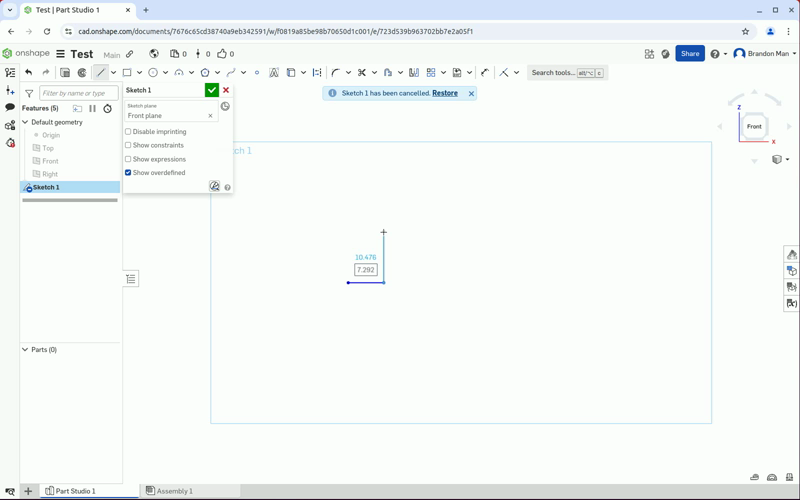
click(383, 231)
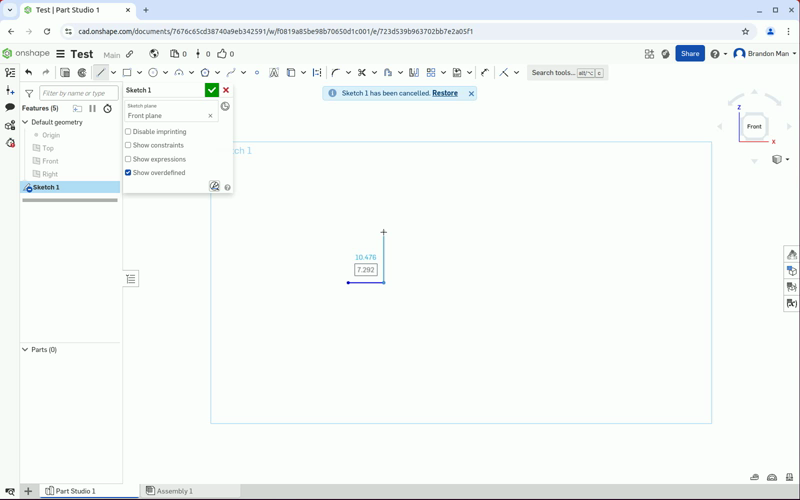
key_up(shift)
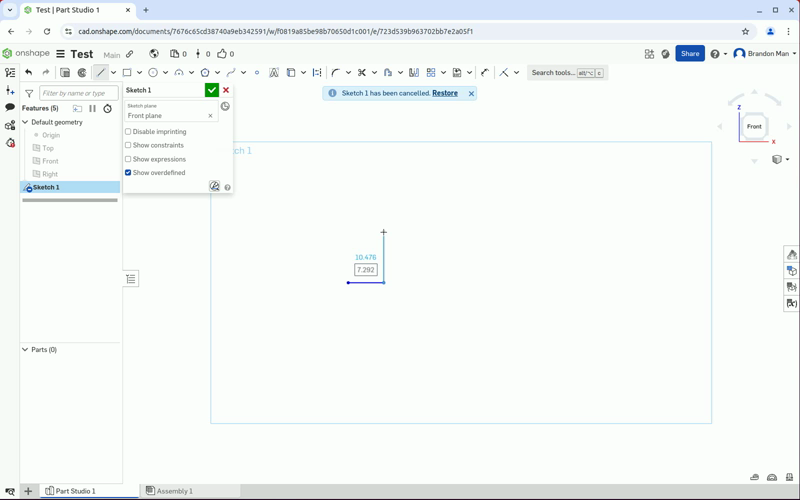
key_down(shift)
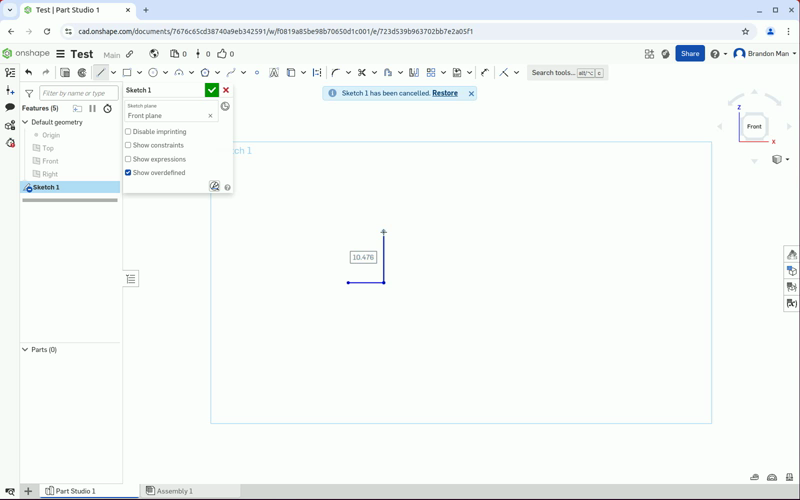
mouse_move(413, 231)
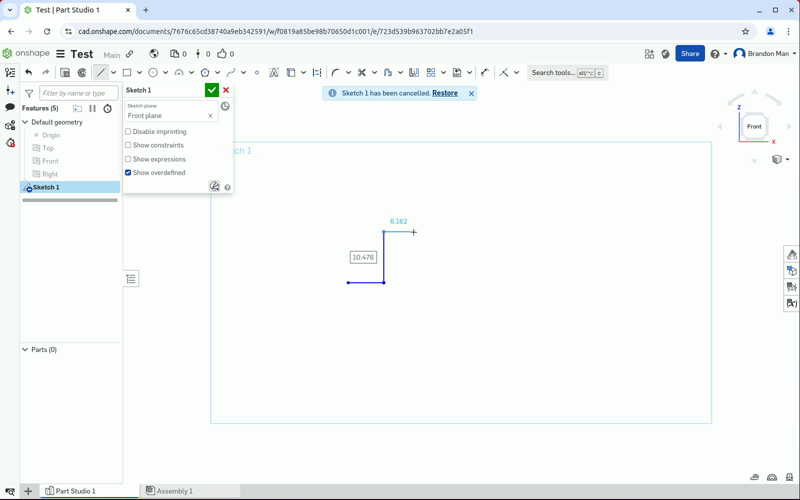
mouse_move(348, 232)
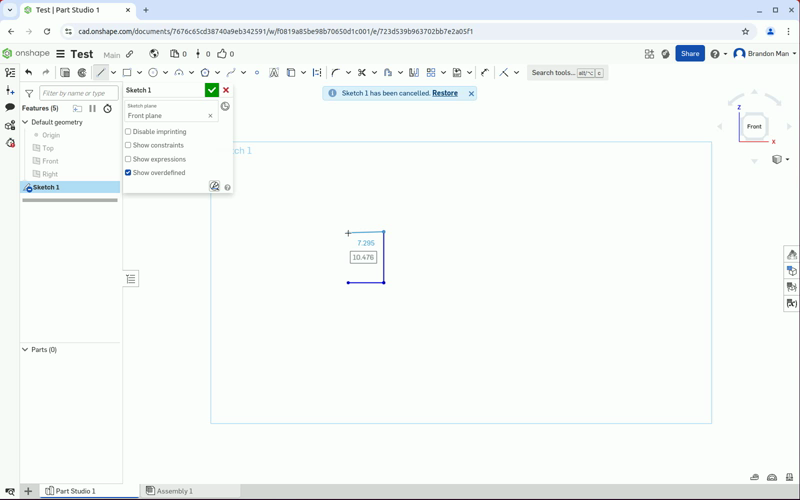
click(348, 232)
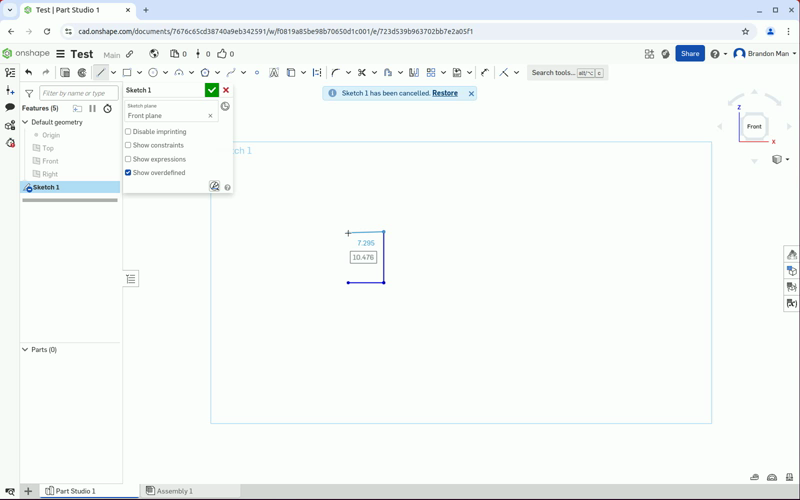
key_up(shift)
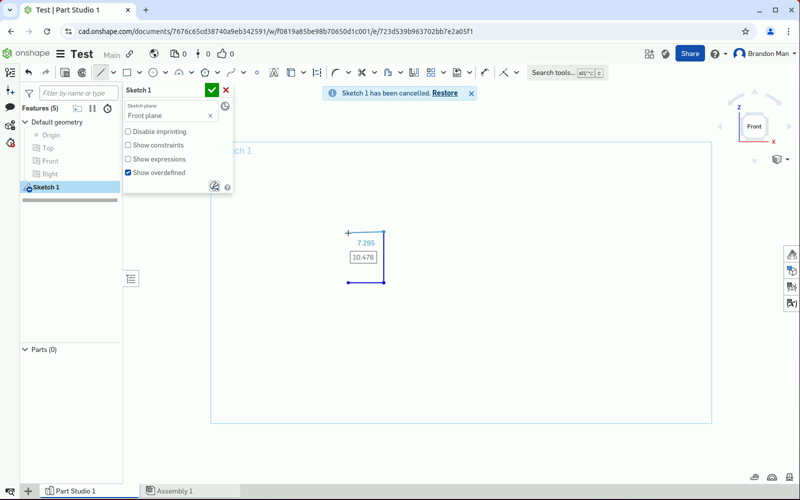
mouse_move(378, 232)
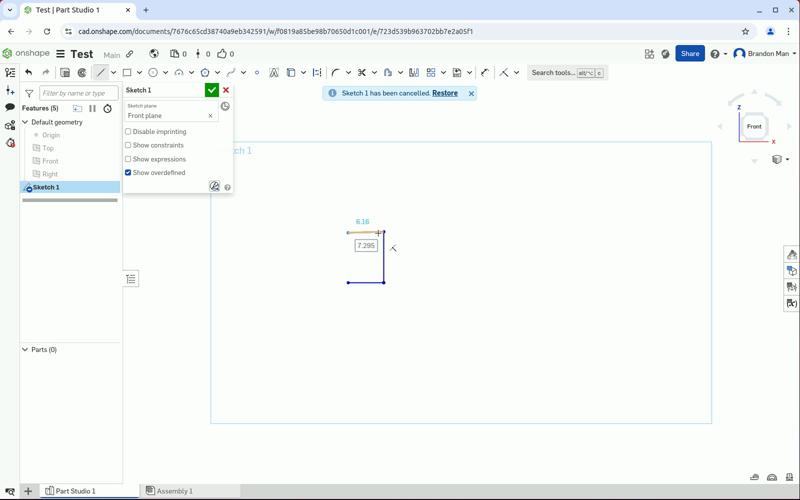
key_down(shift)
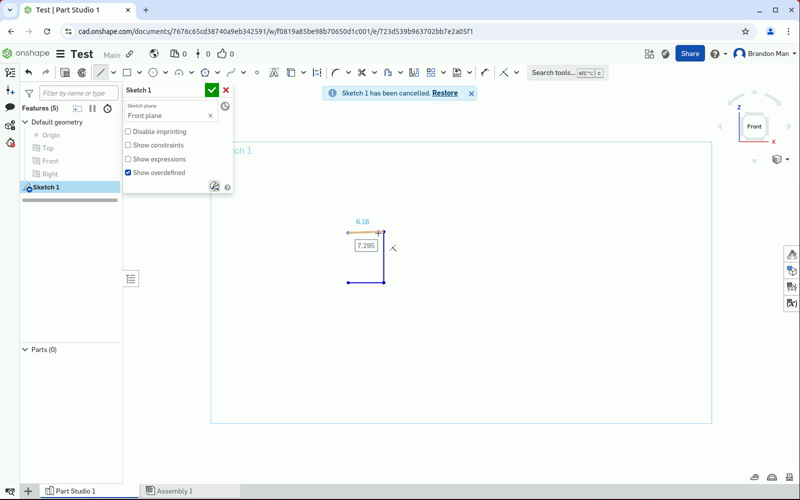
mouse_move(348, 282)
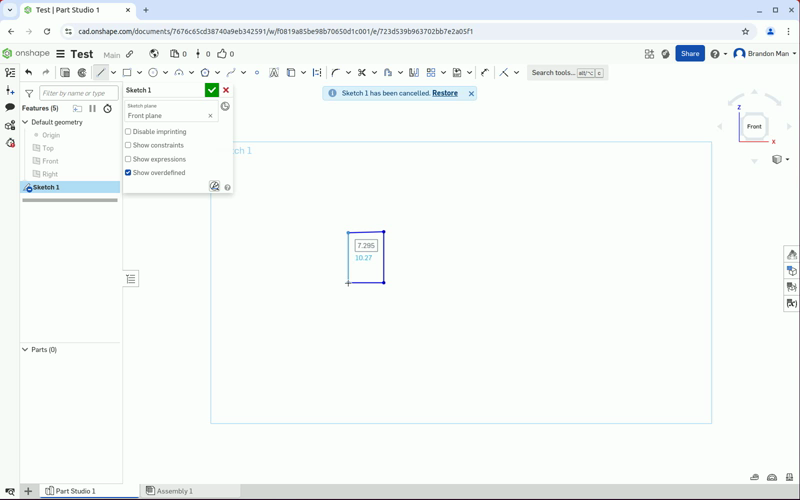
key_up(shift)
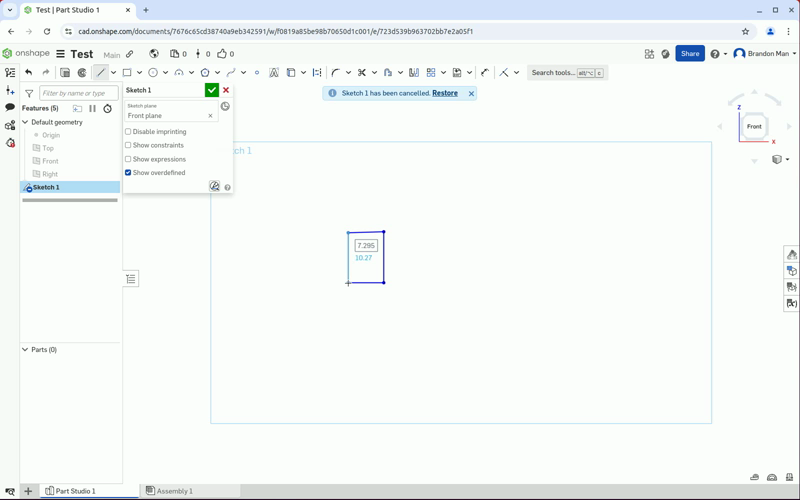
click(348, 282)
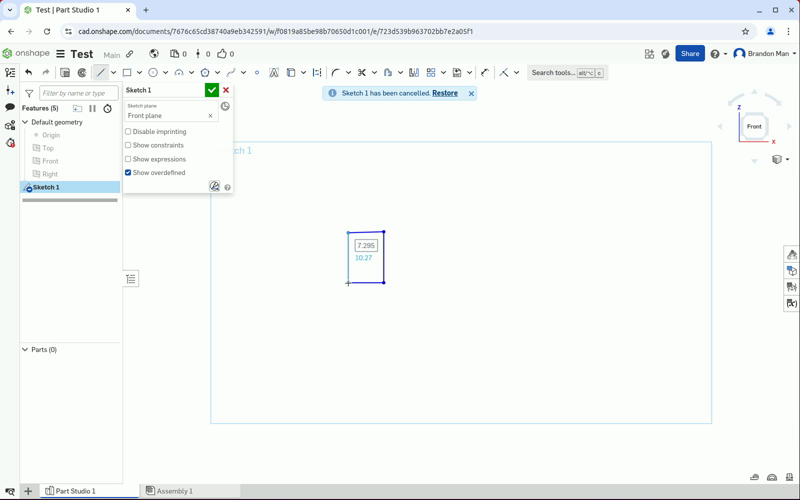
key(esc)
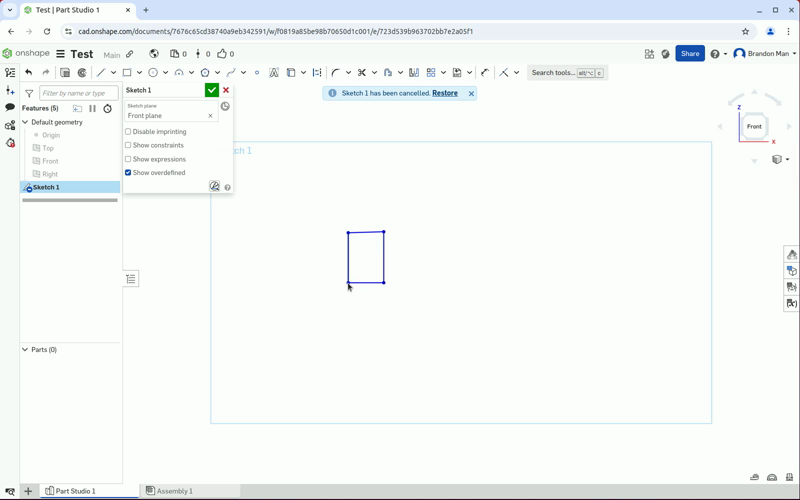
mouse_move(359, 244)
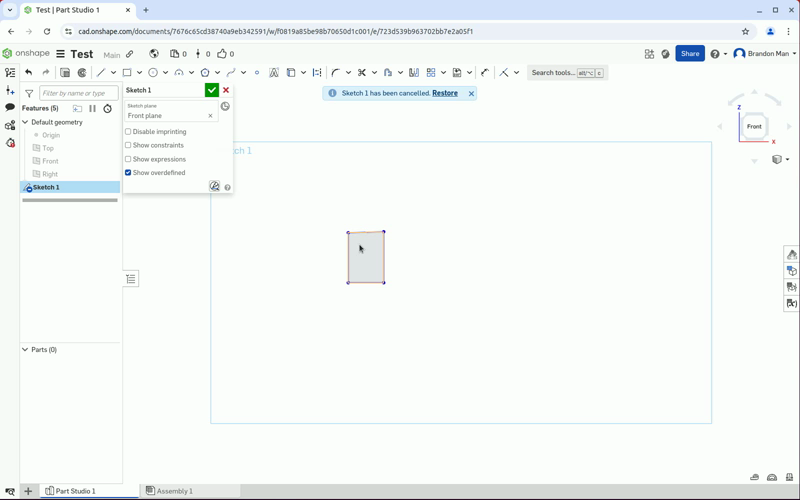
scroll(6)
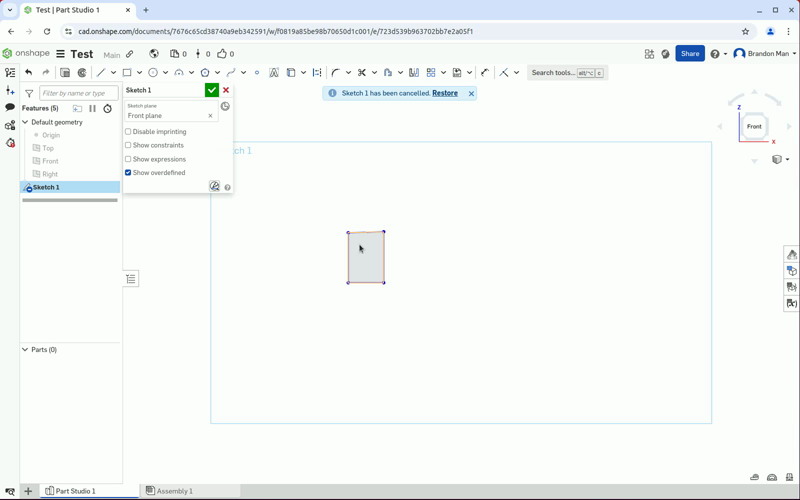
scroll(6)
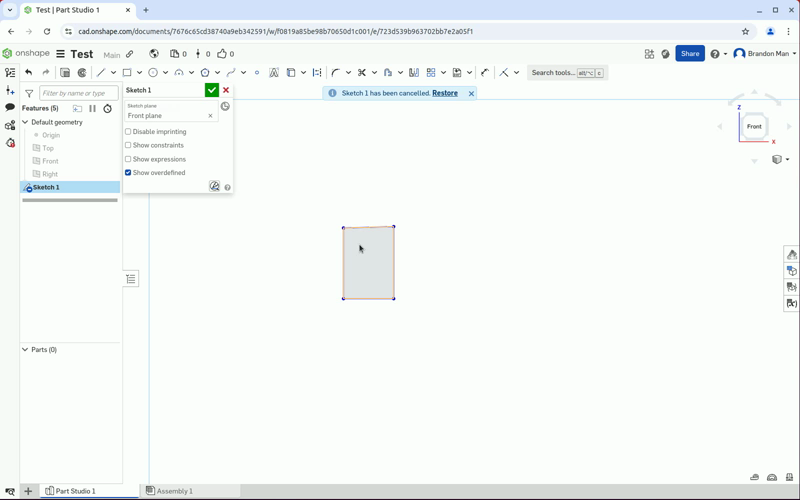
scroll(6)
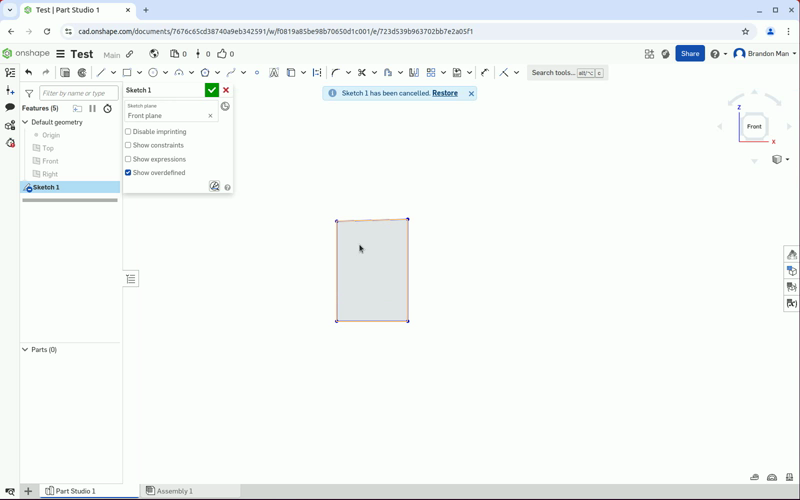
scroll(6)
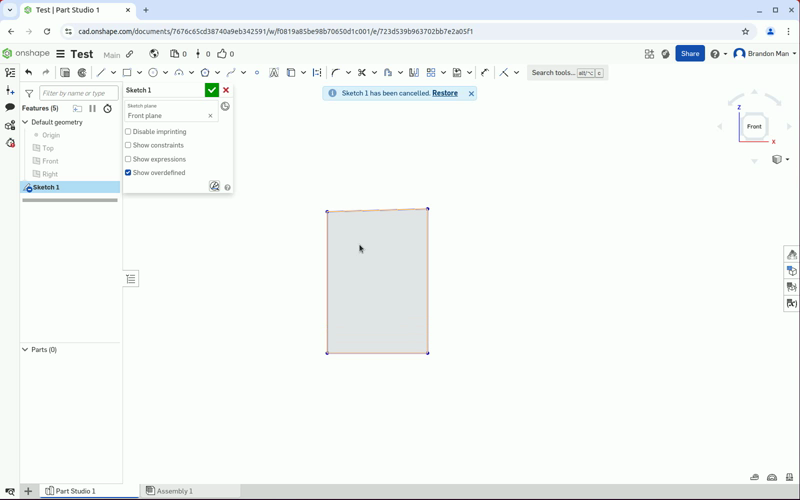
scroll(6)
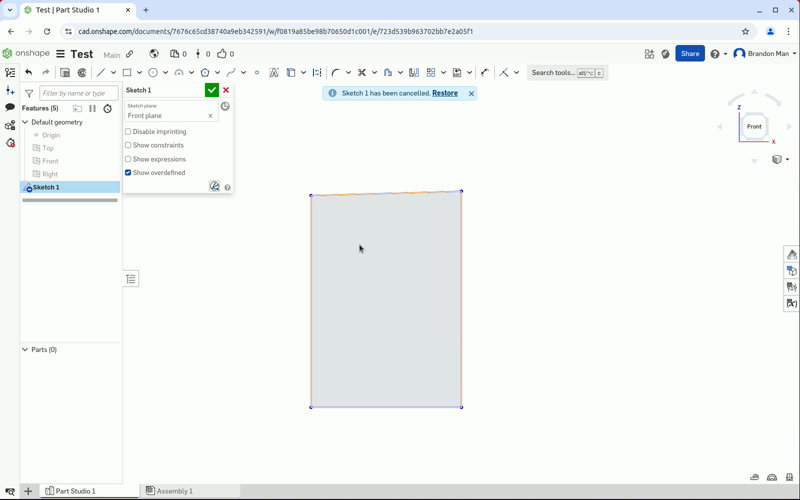
scroll(6)
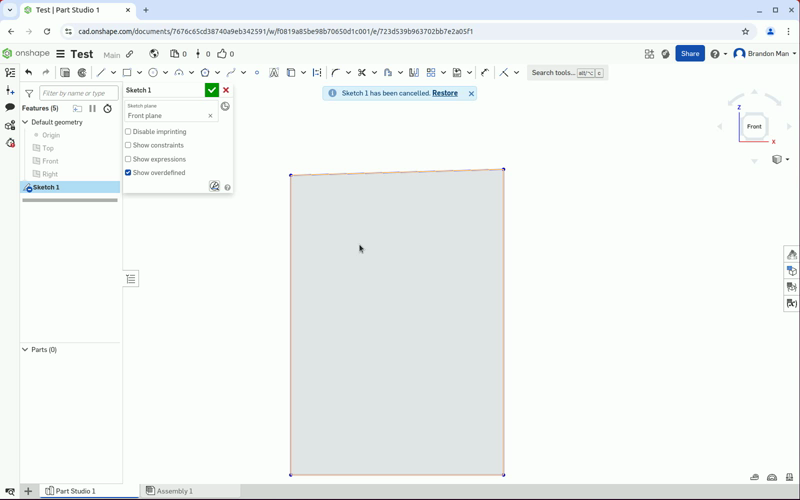
scroll(6)
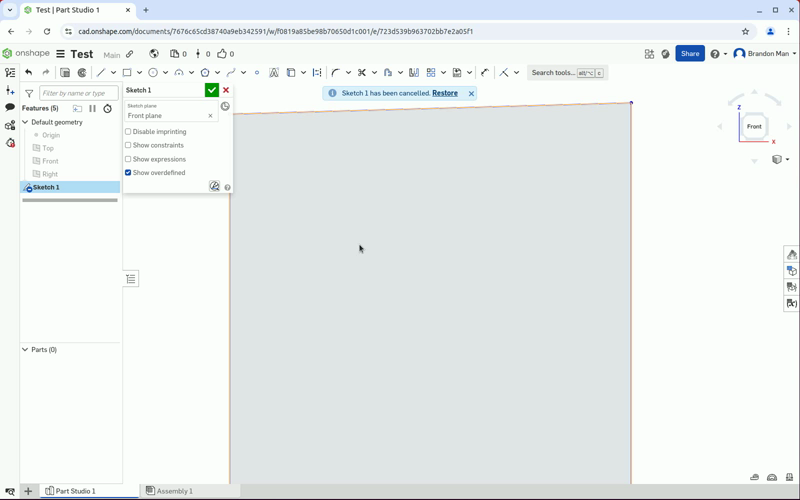
click(359, 244)
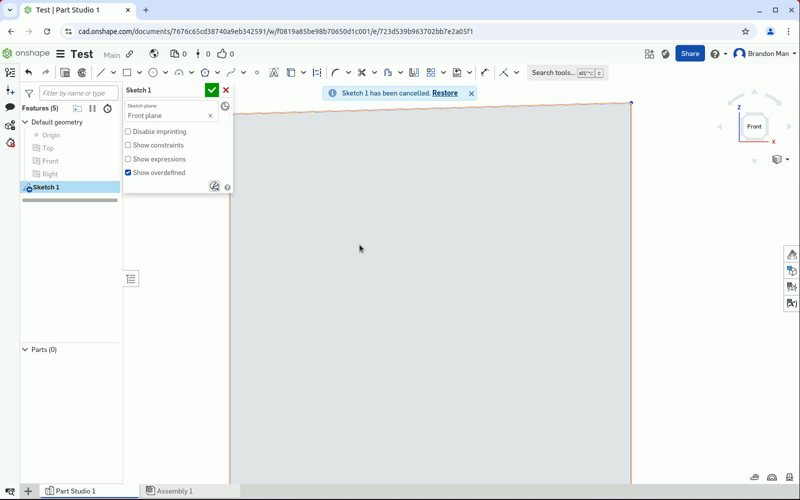
scroll(-6)
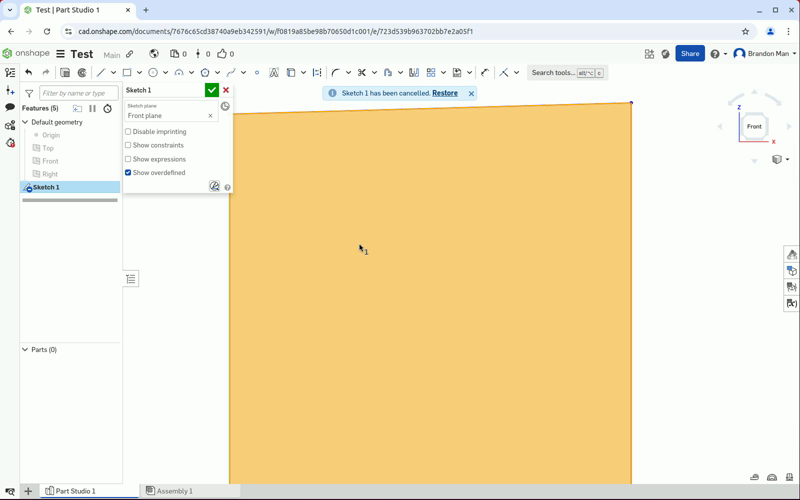
scroll(-6)
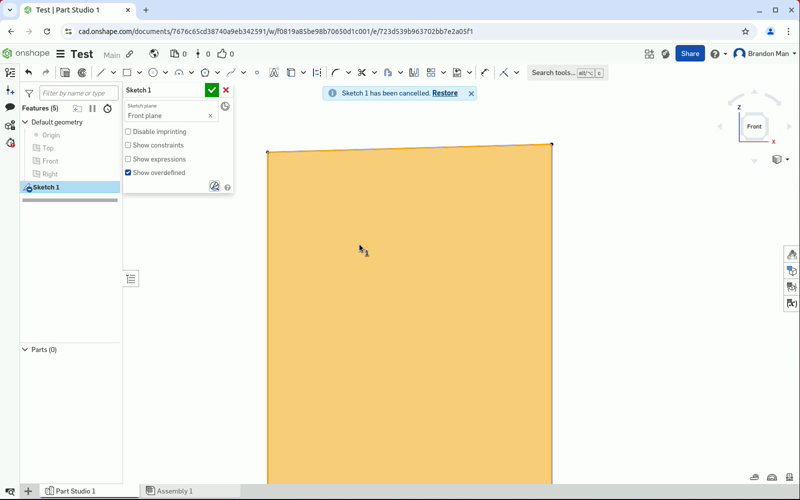
scroll(-6)
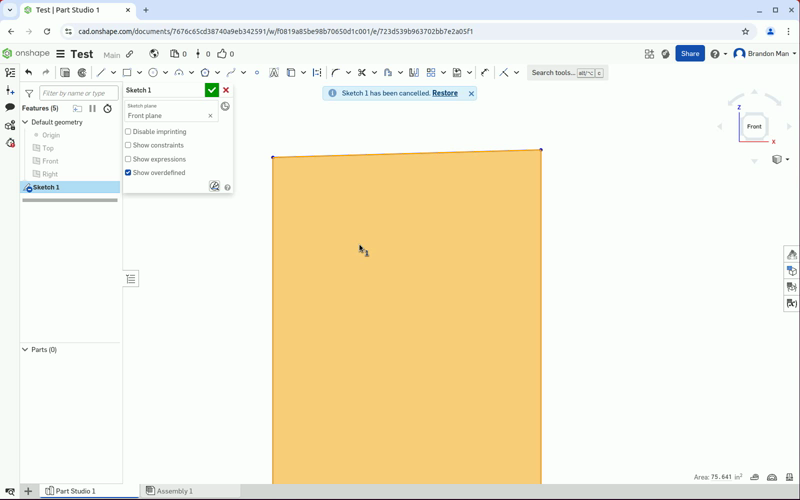
scroll(-6)
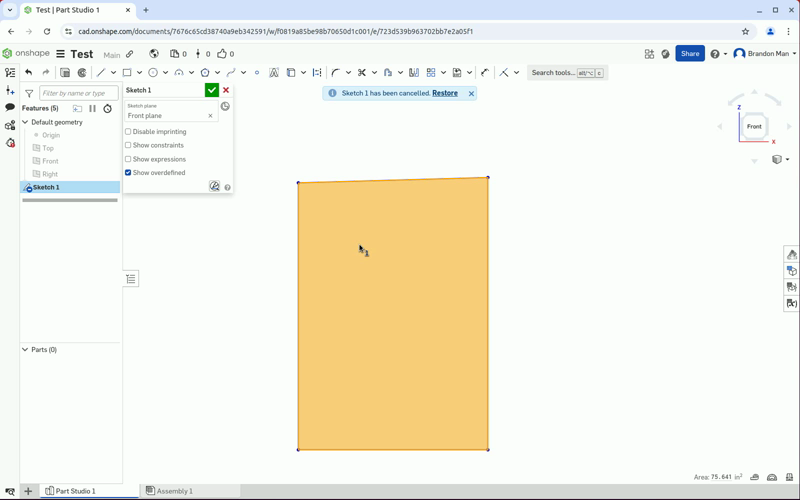
scroll(-6)
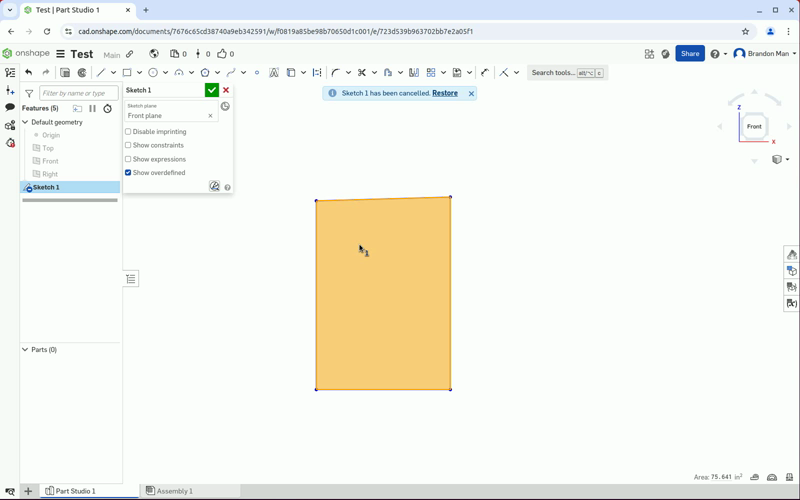
scroll(-6)
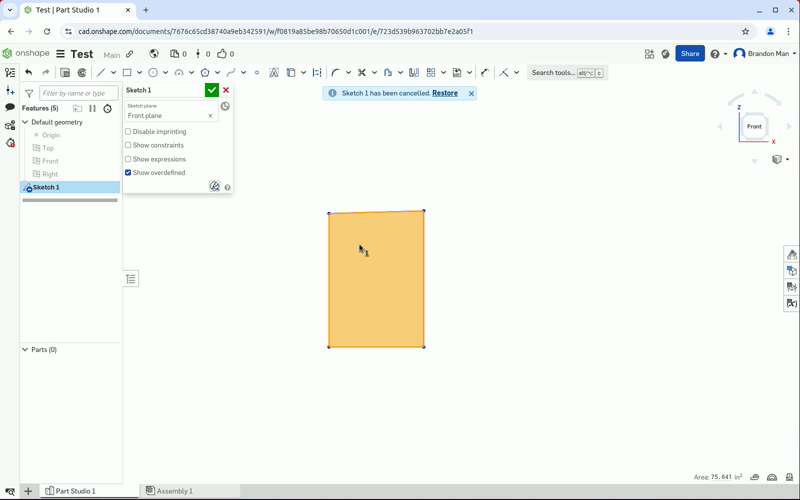
scroll(-6)
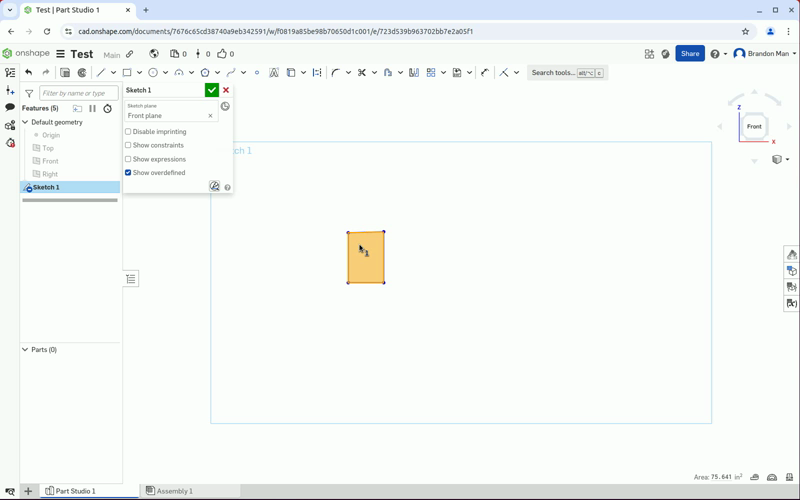
mouse_move(73, 352)
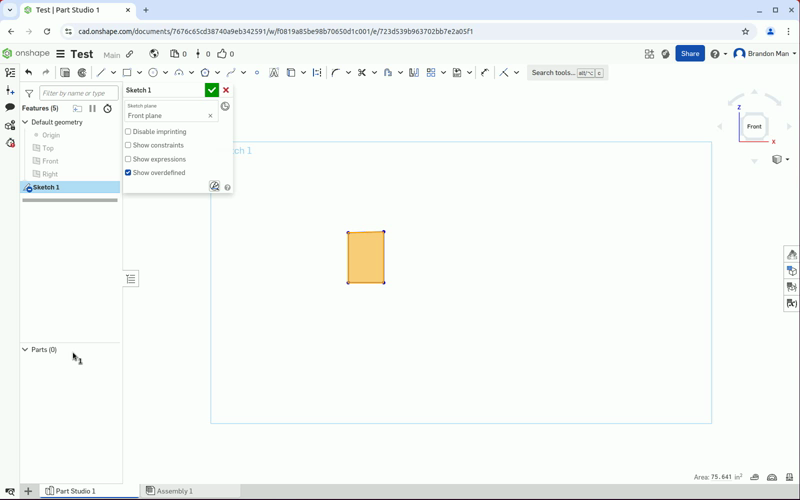
key(shift+y)
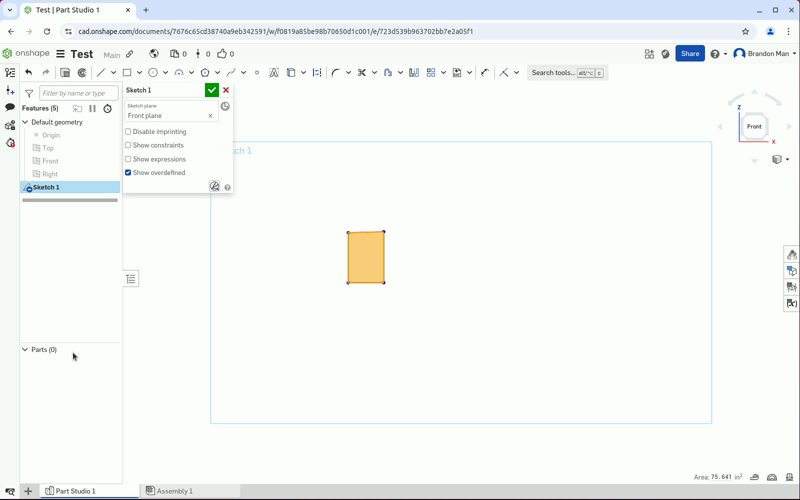
key(shift+e)
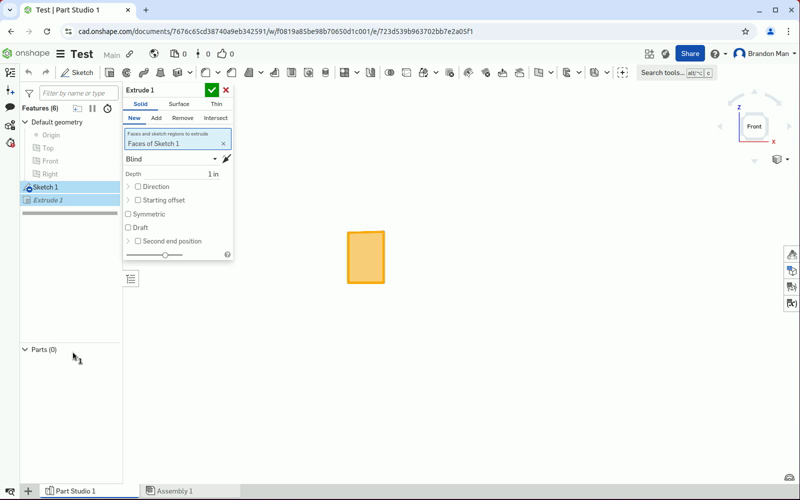
mouse_move(143, 106)
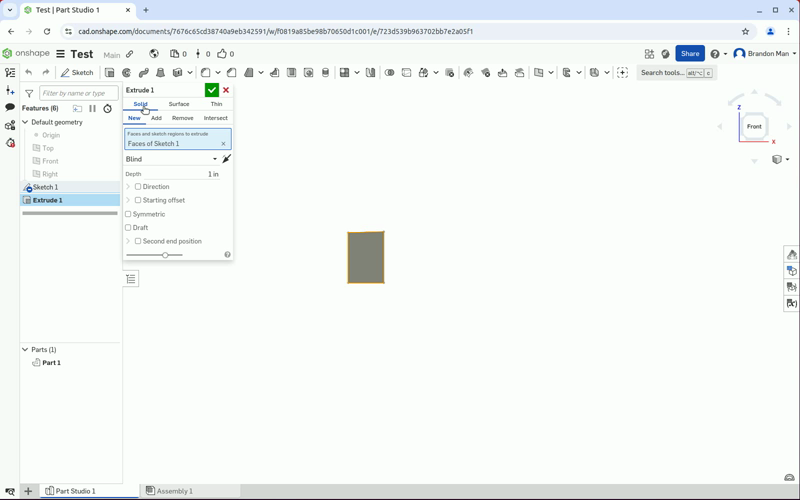
click(143, 106)
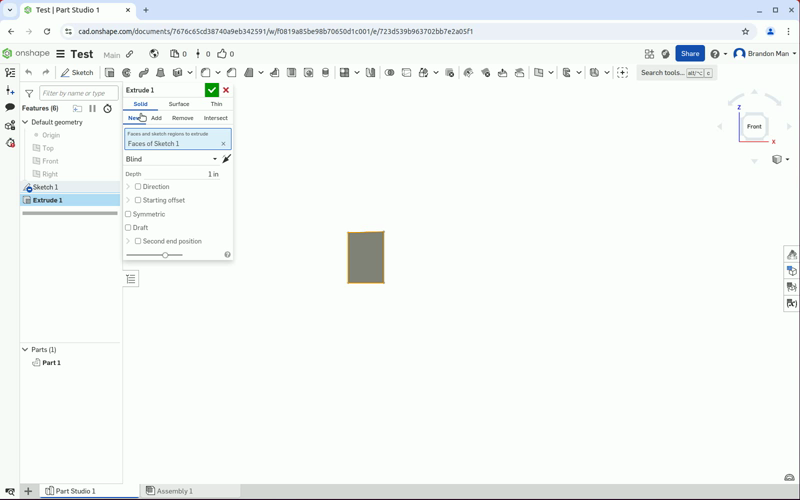
mouse_move(137, 120)
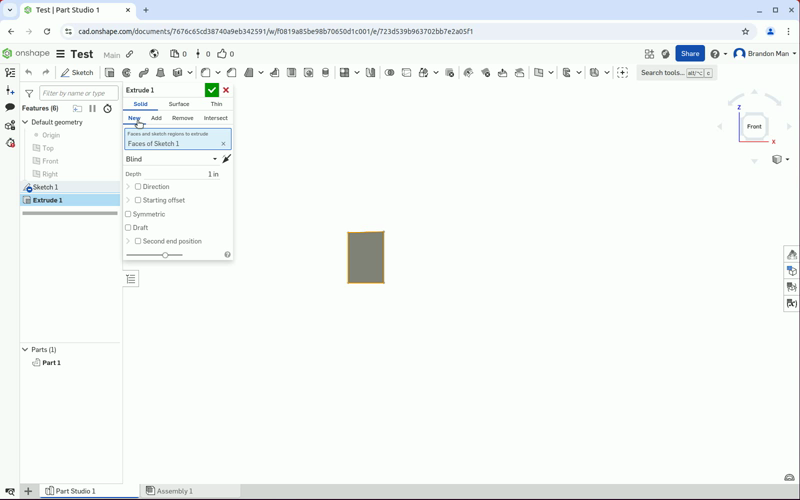
click(137, 120)
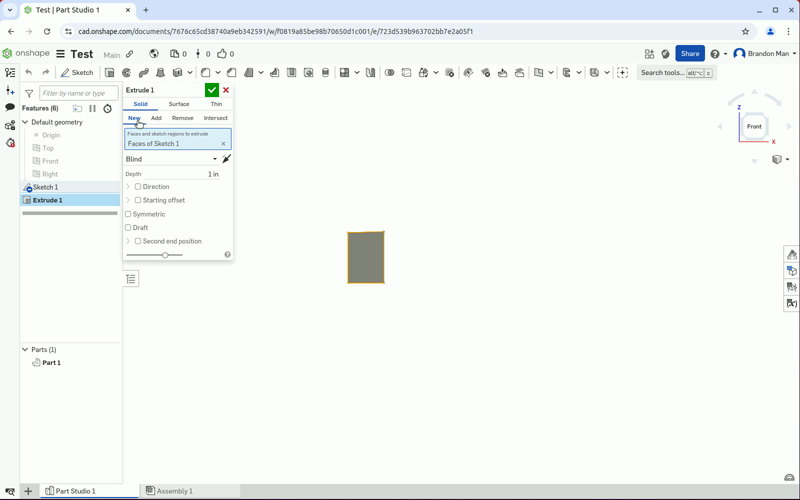
key(tab, 4)
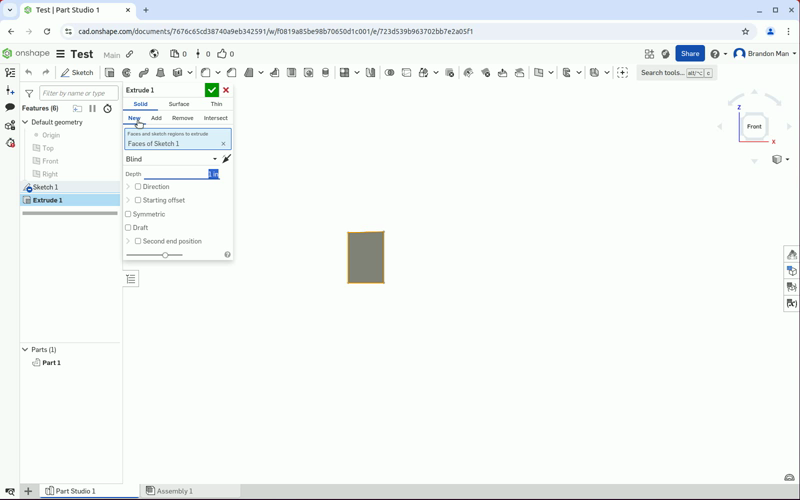
text(0.241)
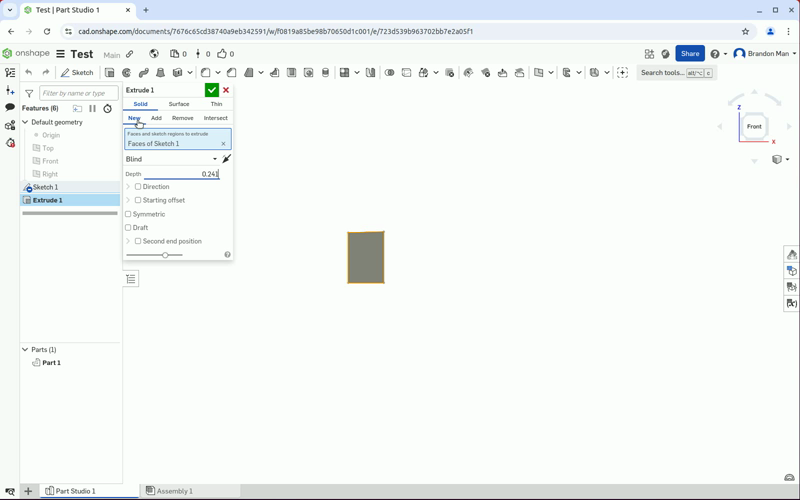
key(enter)
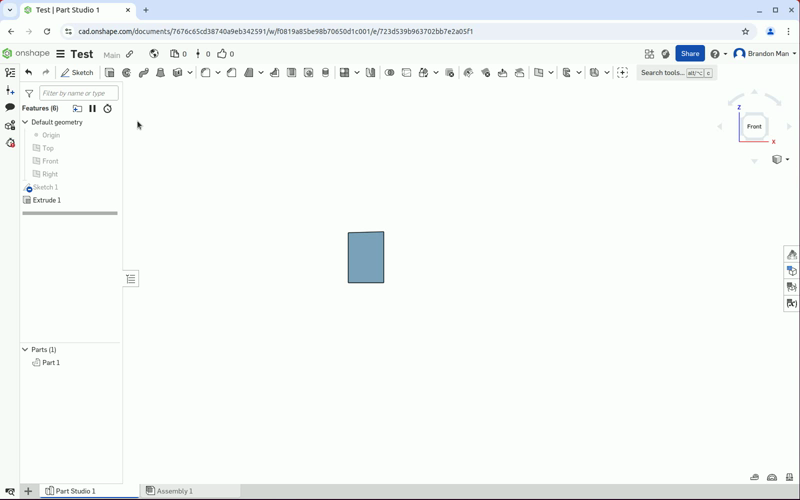
key(shift+h)
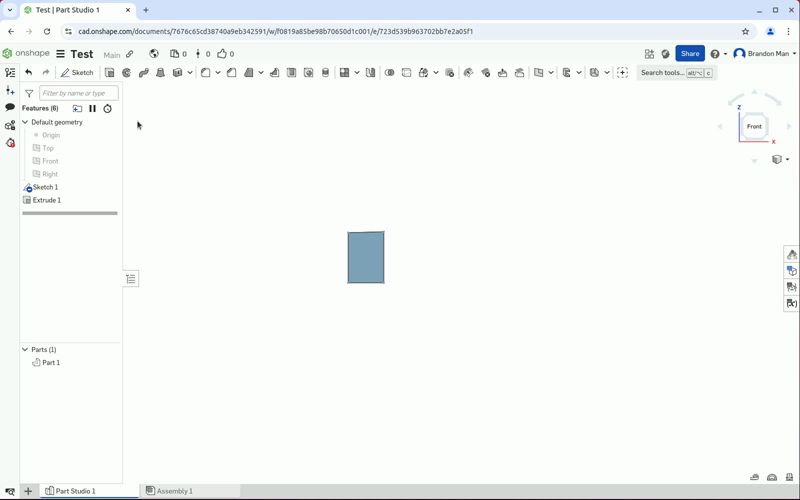
key(shift+h)
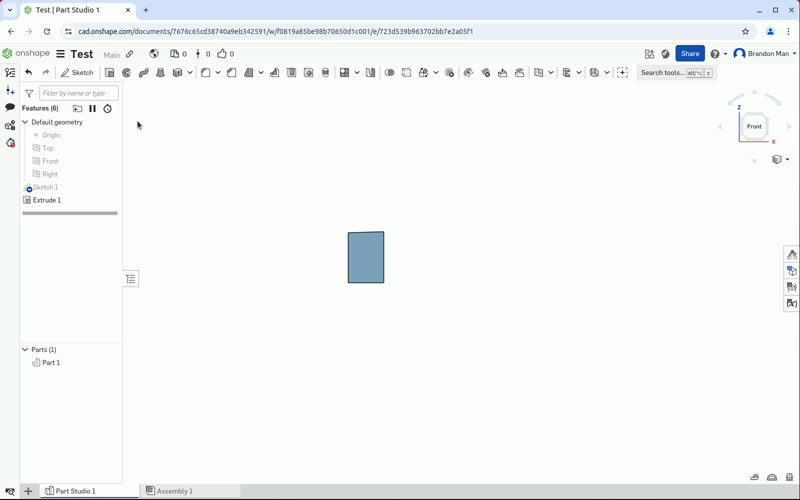
mouse_move(73, 189)
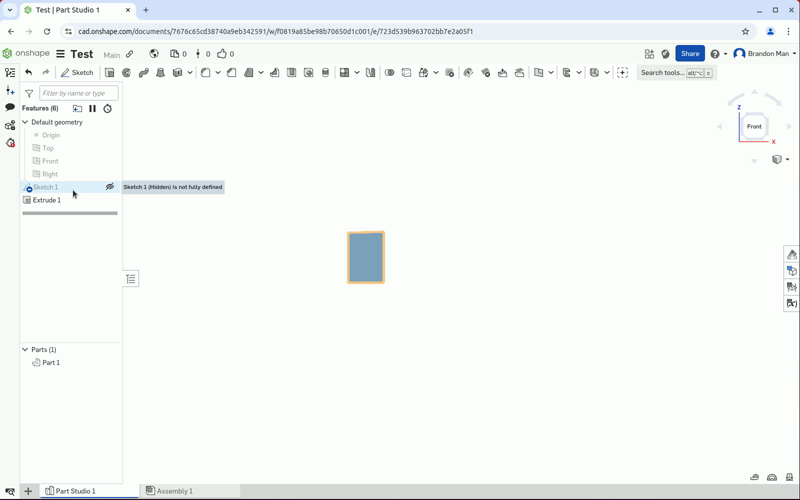
click(73, 189)
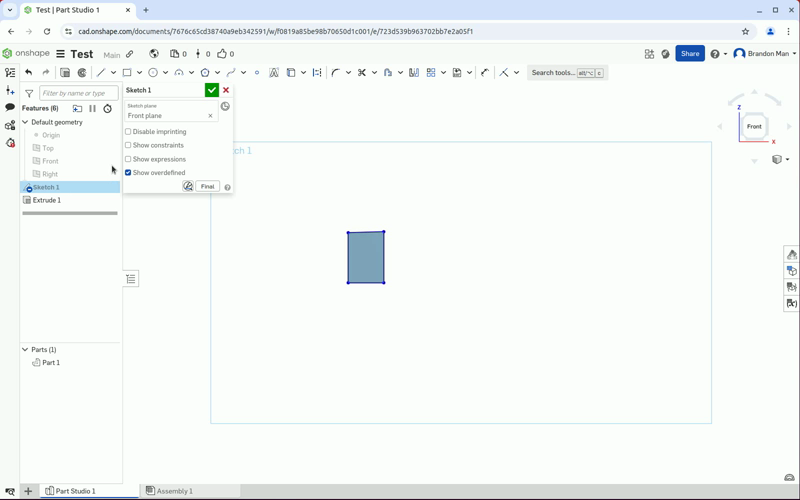
mouse_move(229, 92)
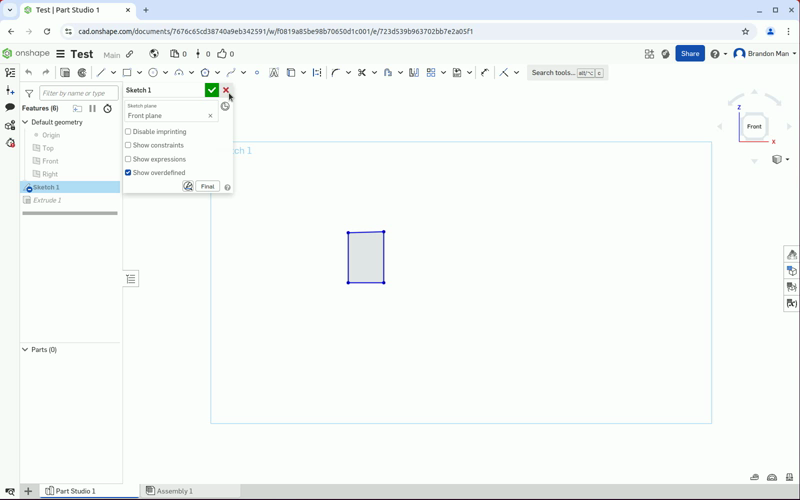
click(229, 92)
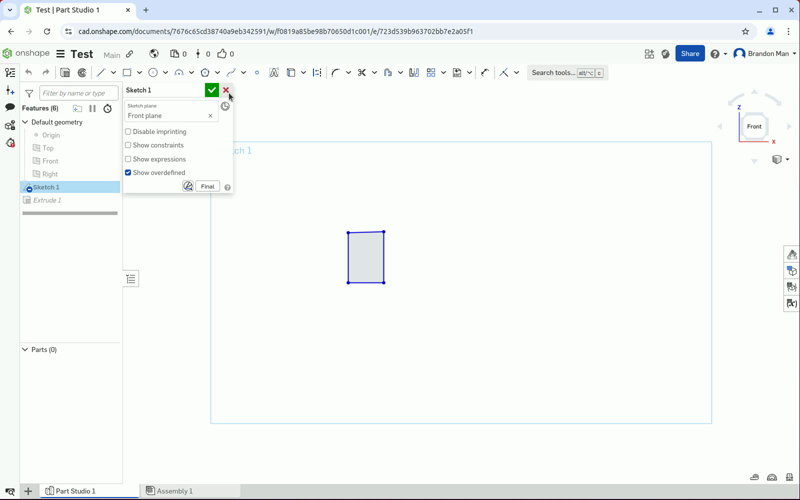
key(shift+s)
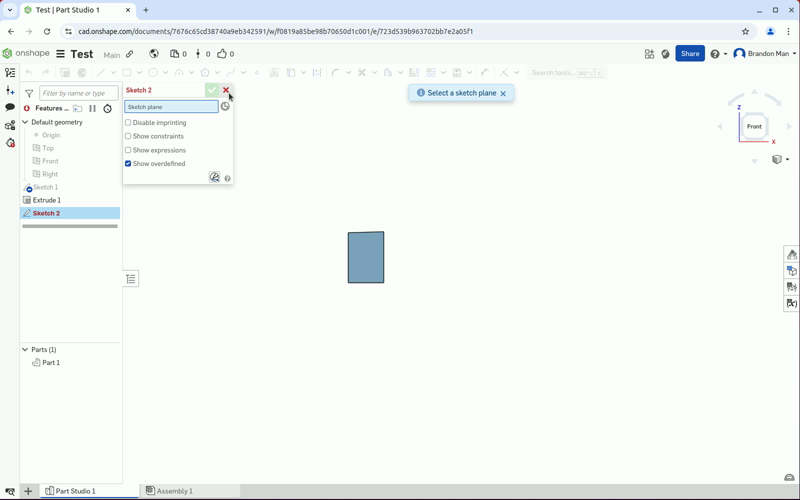
mouse_move(73, 163)
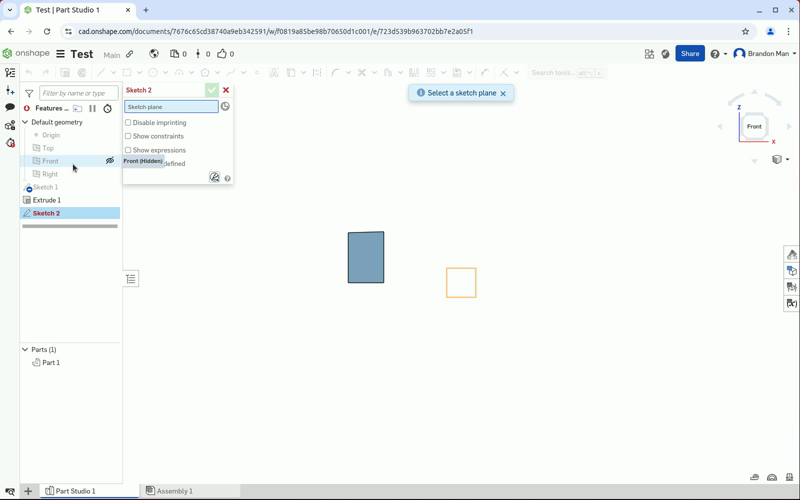
click(73, 163)
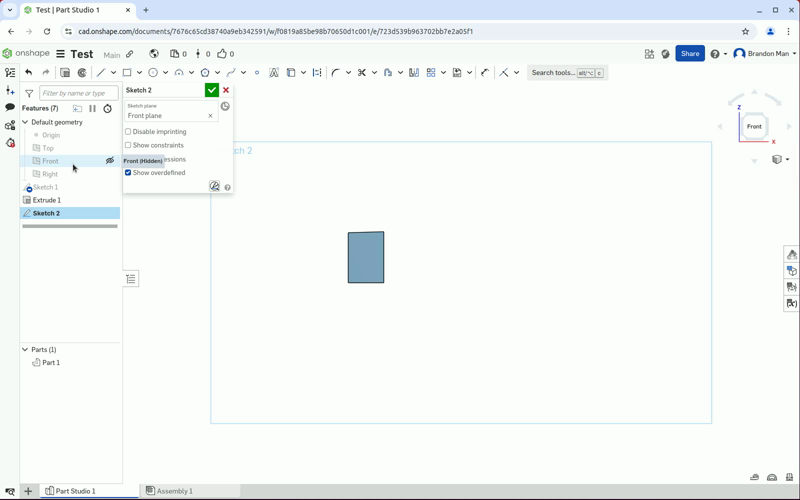
mouse_move(73, 352)
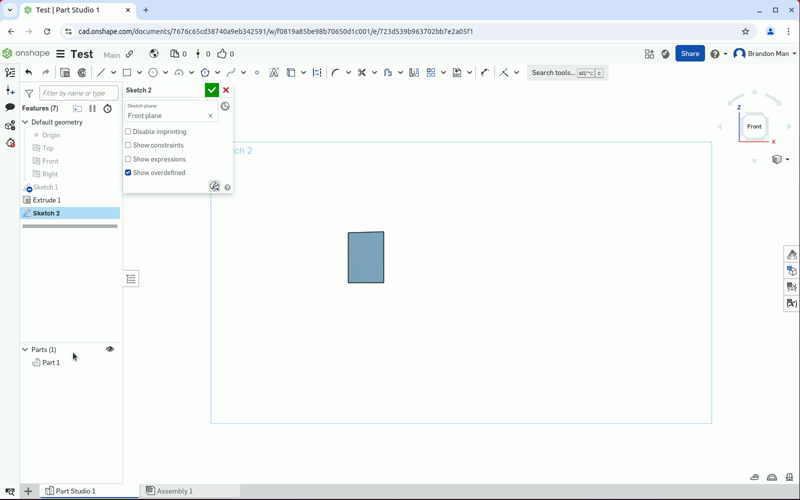
key(y)
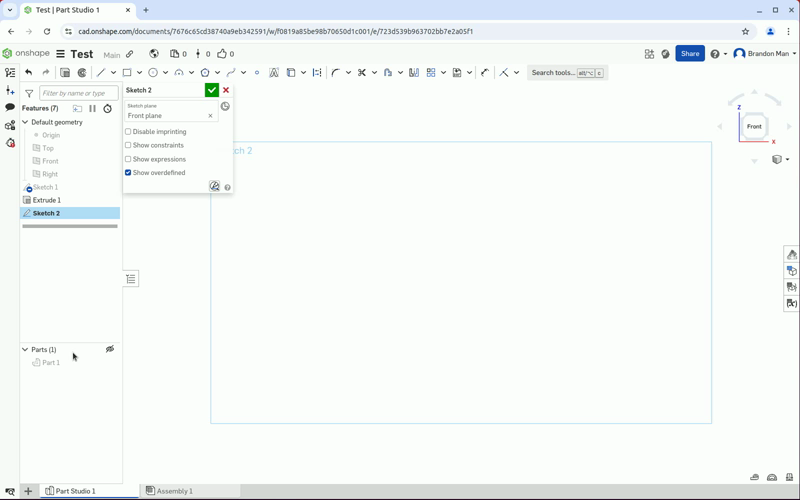
key(l)
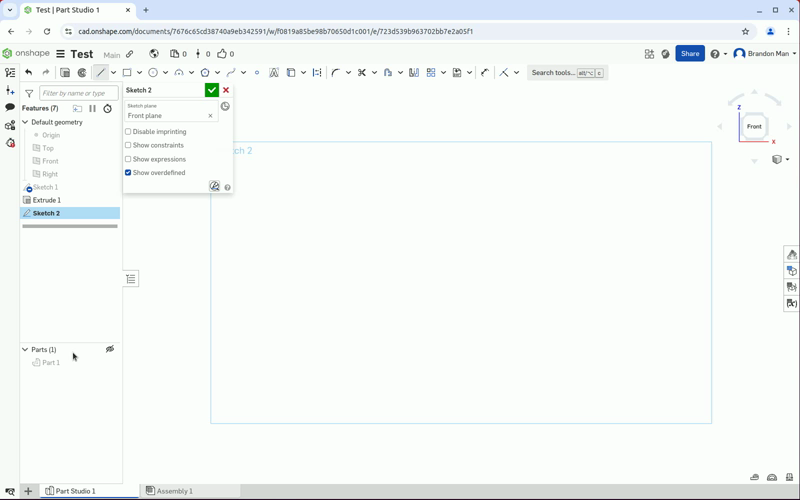
key_down(shift)
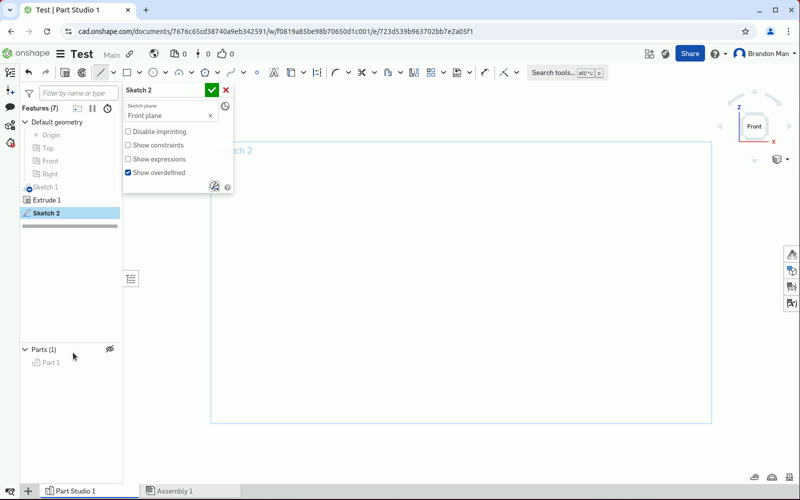
mouse_move(425, 282)
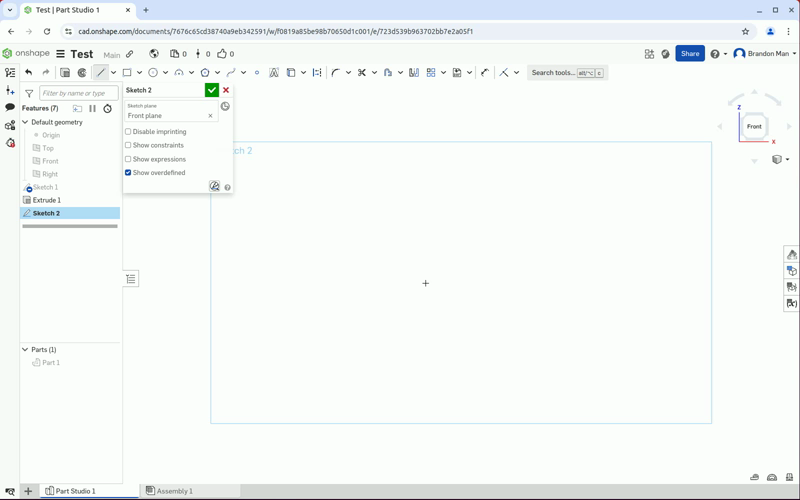
click(425, 282)
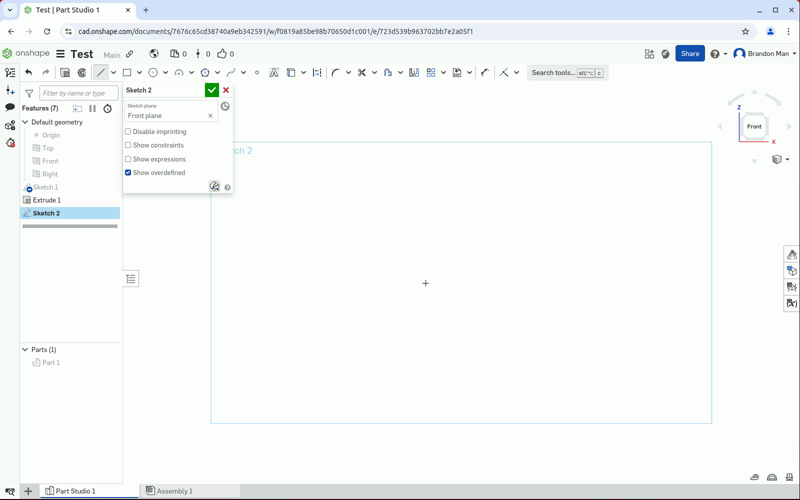
key_up(shift)
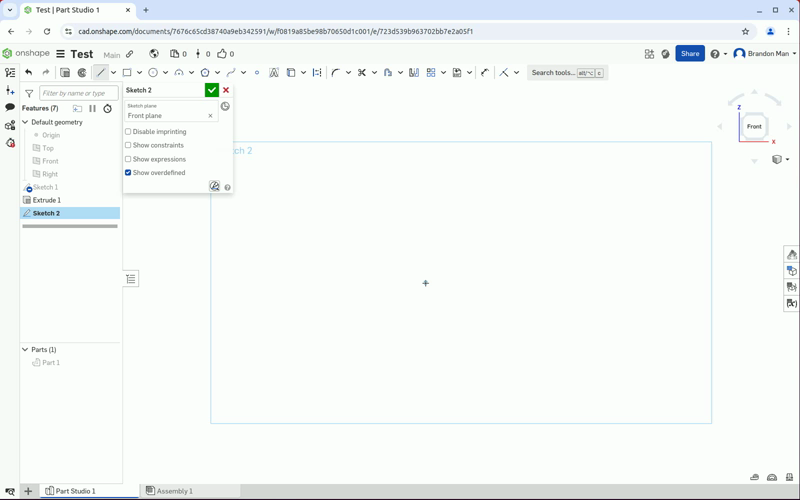
key_down(shift)
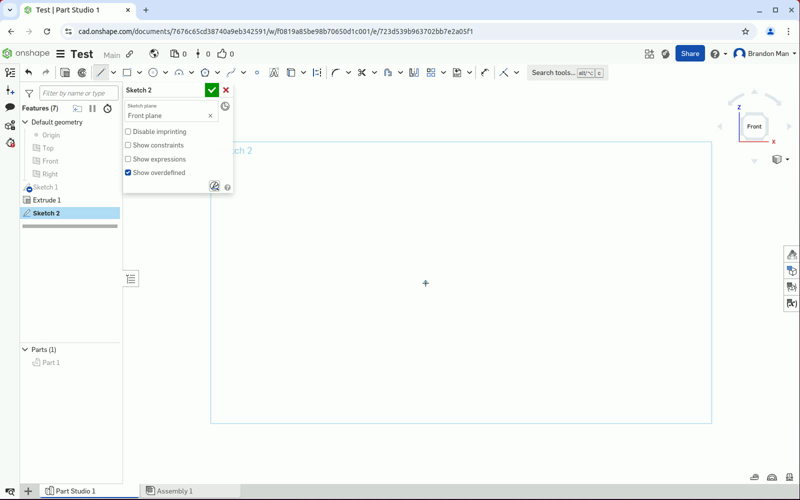
mouse_move(455, 282)
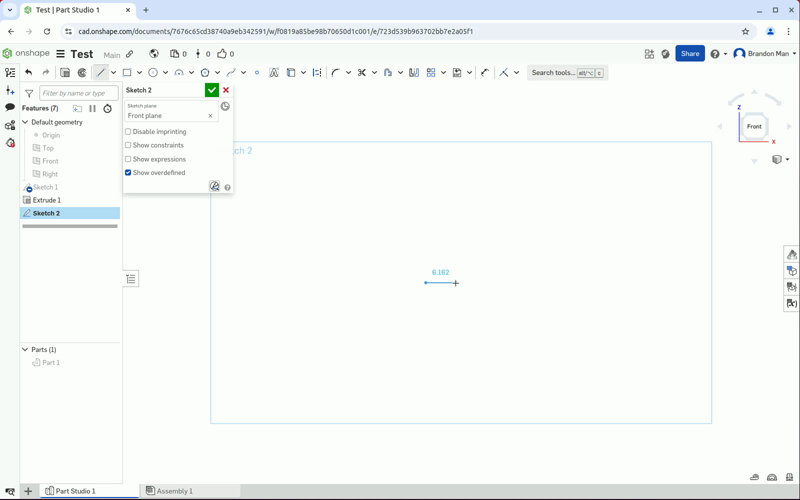
mouse_move(461, 282)
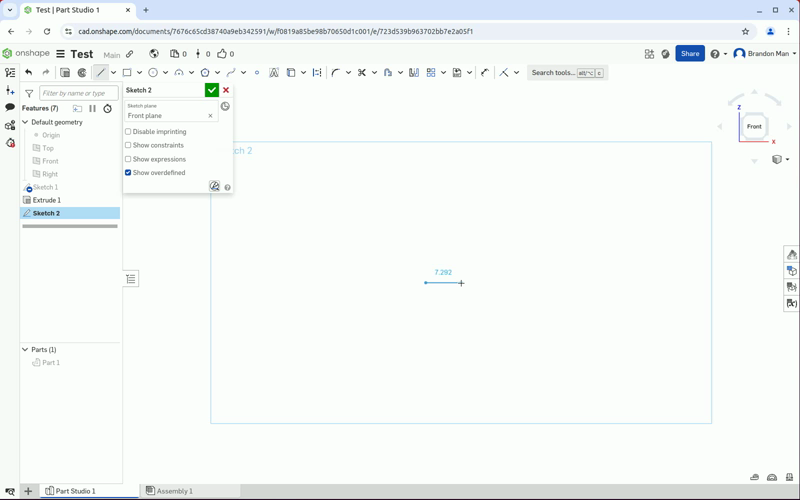
click(461, 282)
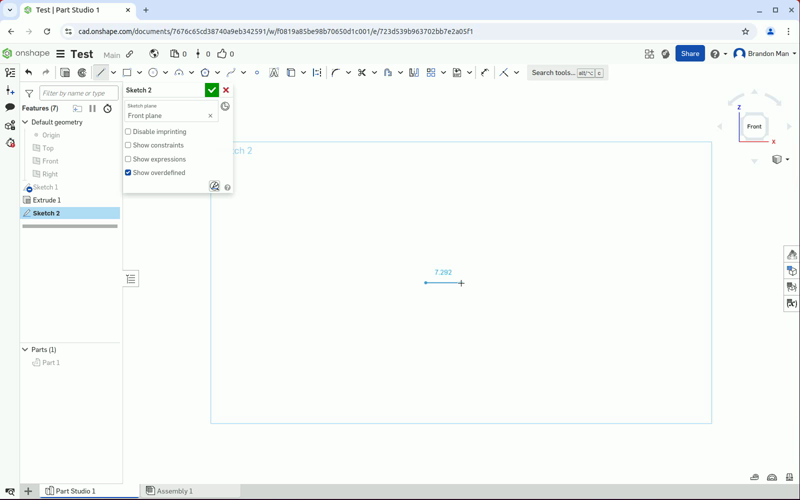
key_up(shift)
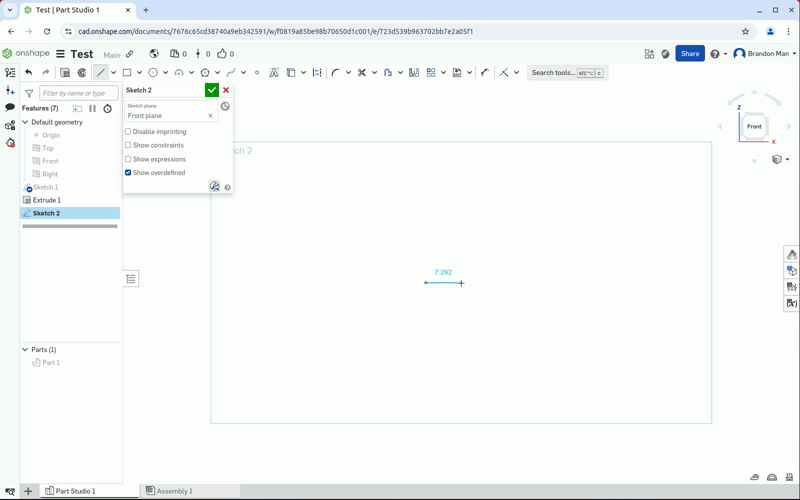
key_down(shift)
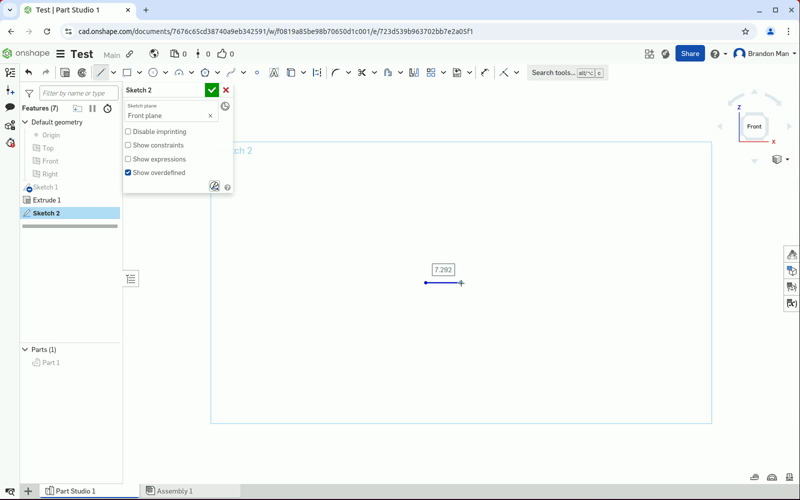
mouse_move(491, 282)
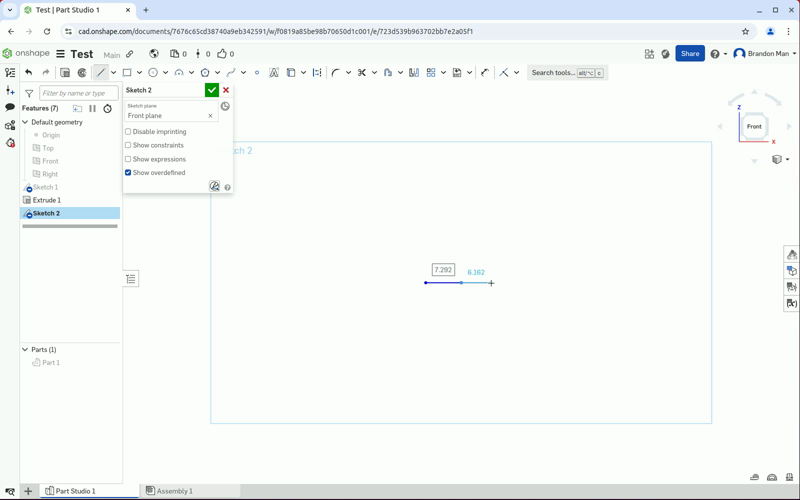
mouse_move(461, 230)
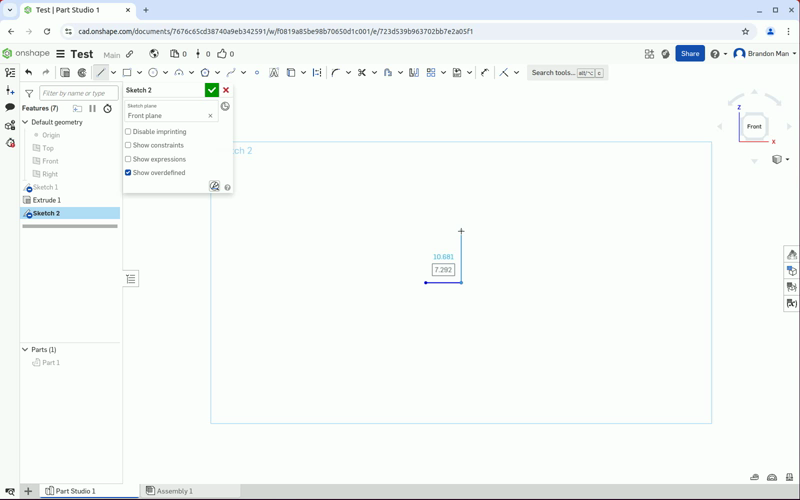
click(461, 230)
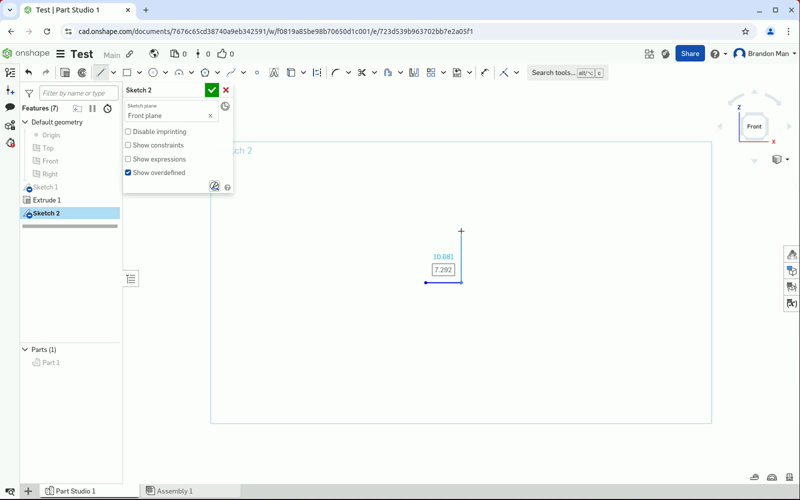
key_up(shift)
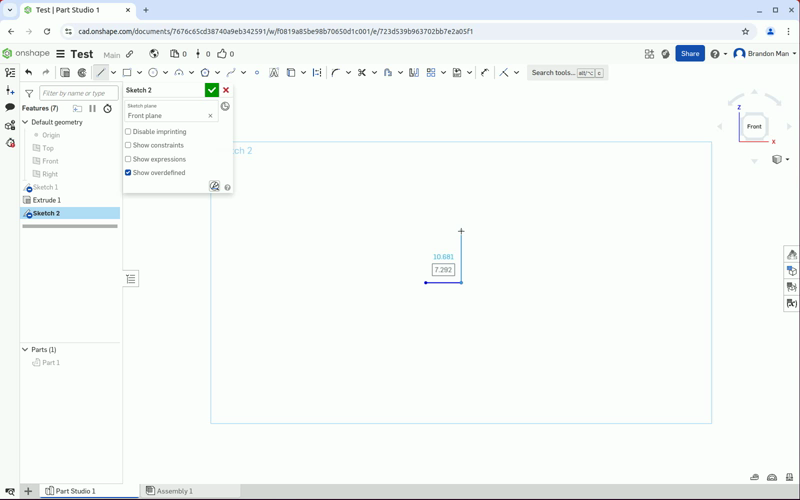
key_down(shift)
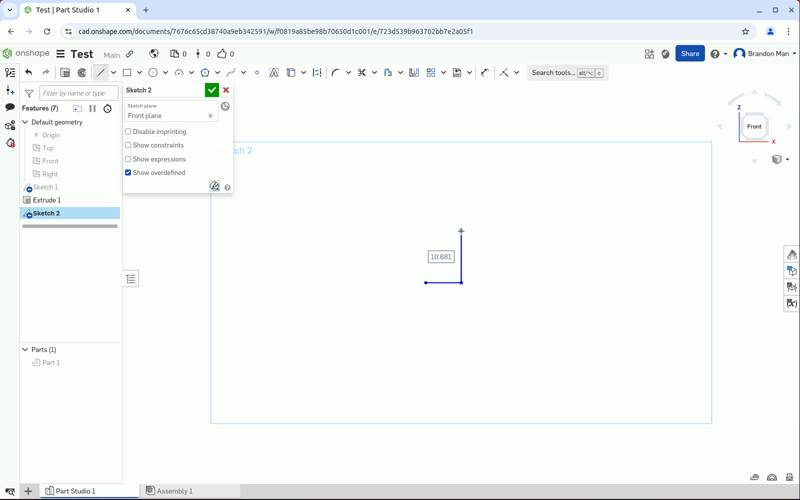
mouse_move(491, 230)
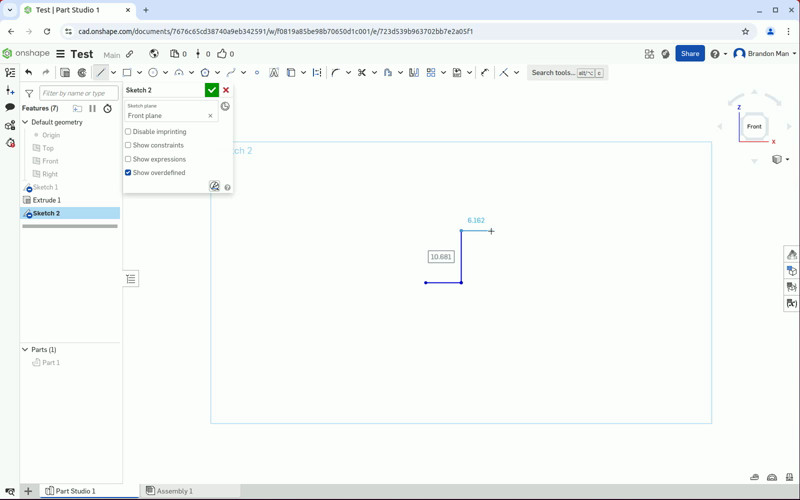
mouse_move(425, 231)
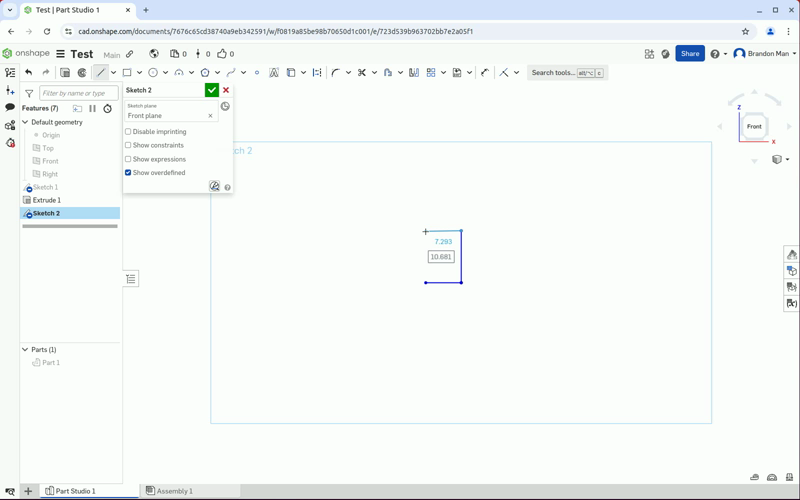
click(425, 231)
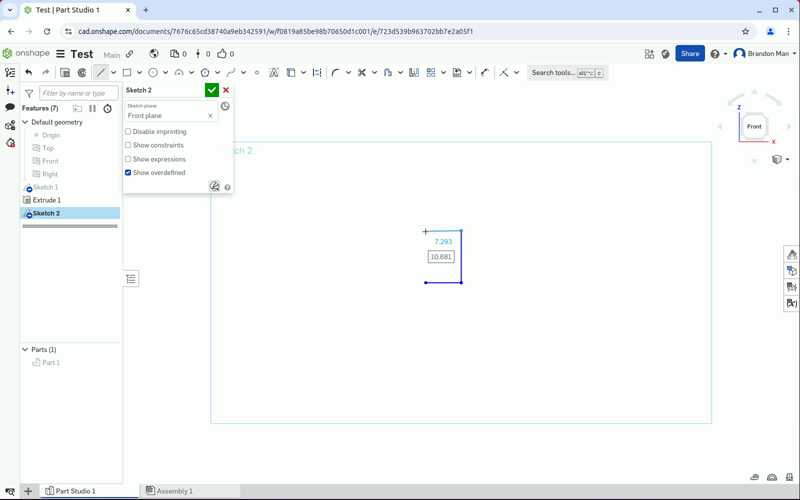
key_up(shift)
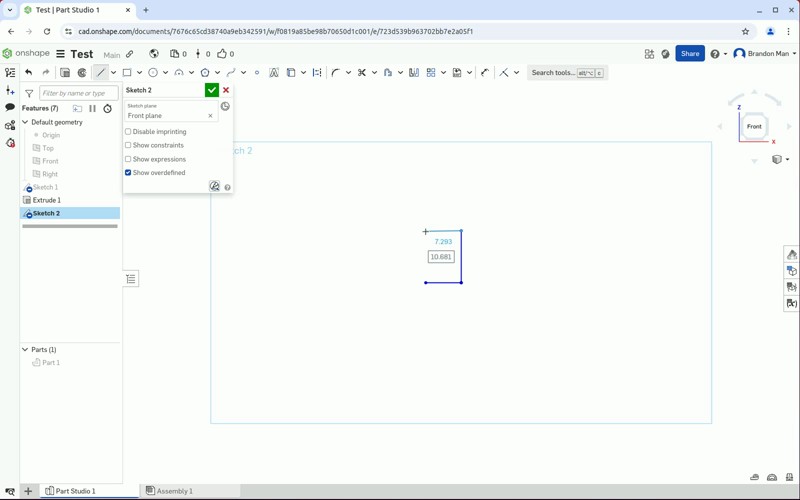
mouse_move(455, 231)
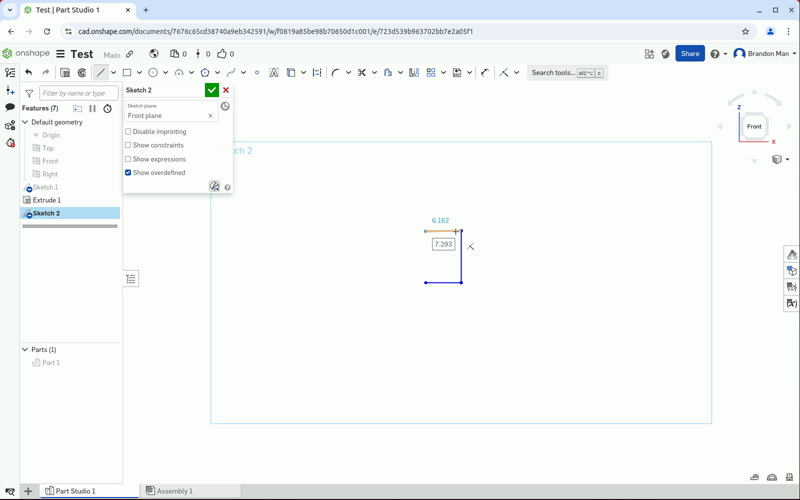
key_down(shift)
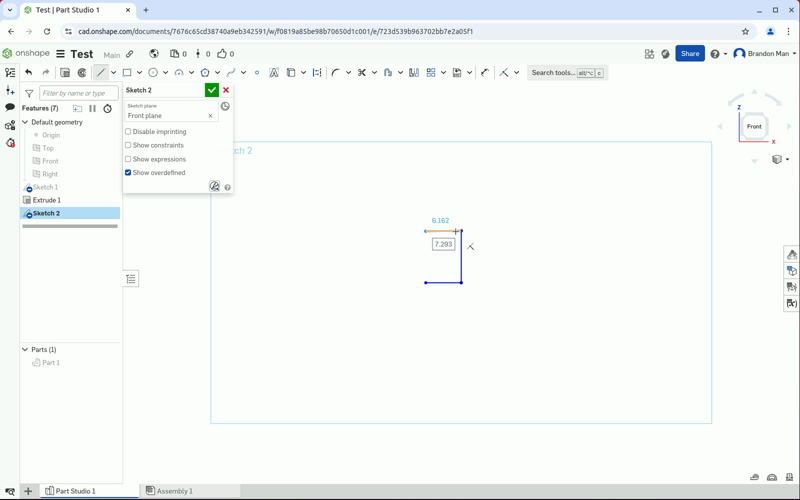
mouse_move(425, 282)
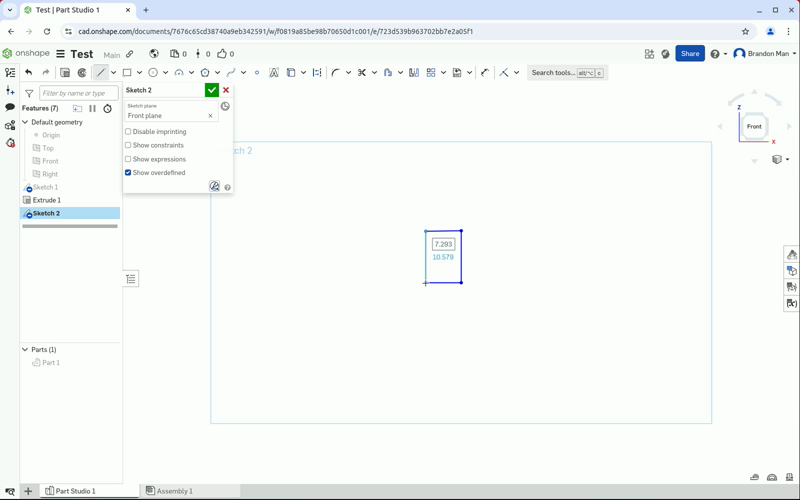
key_up(shift)
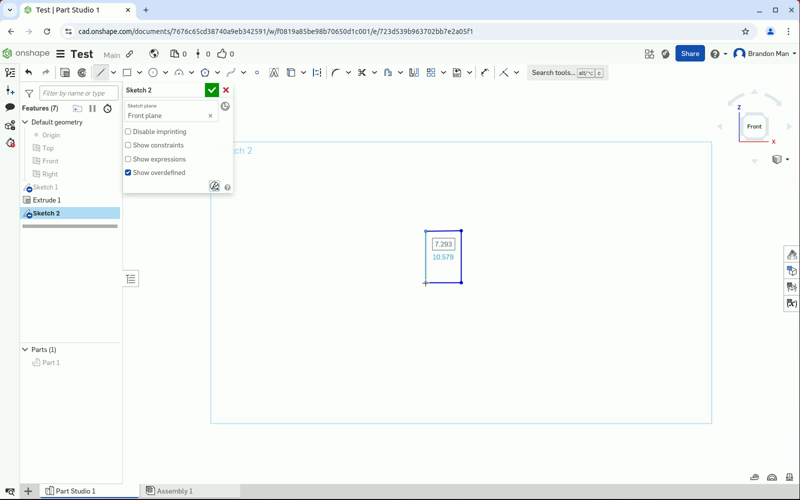
click(425, 282)
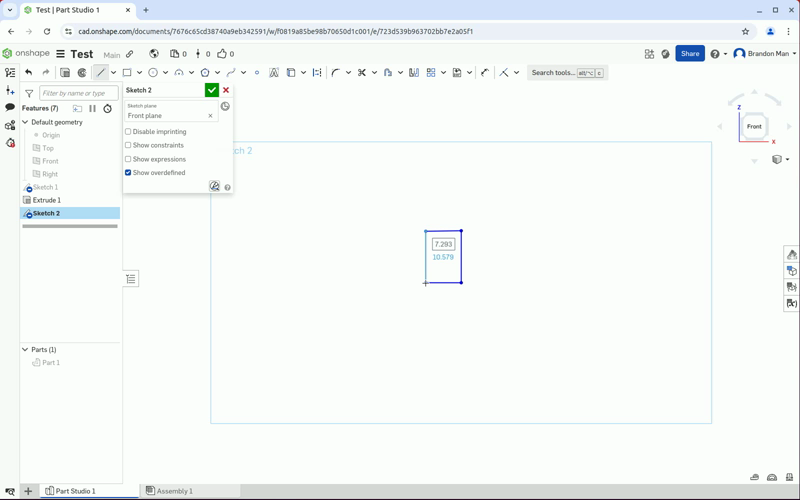
key(esc)
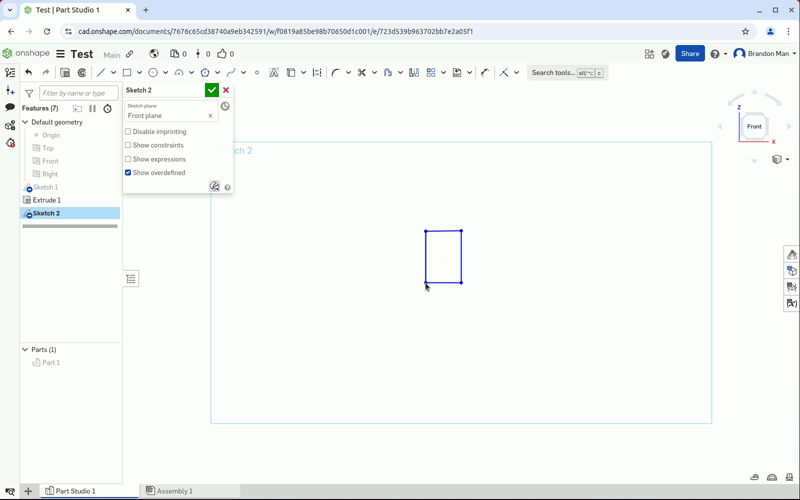
mouse_move(458, 247)
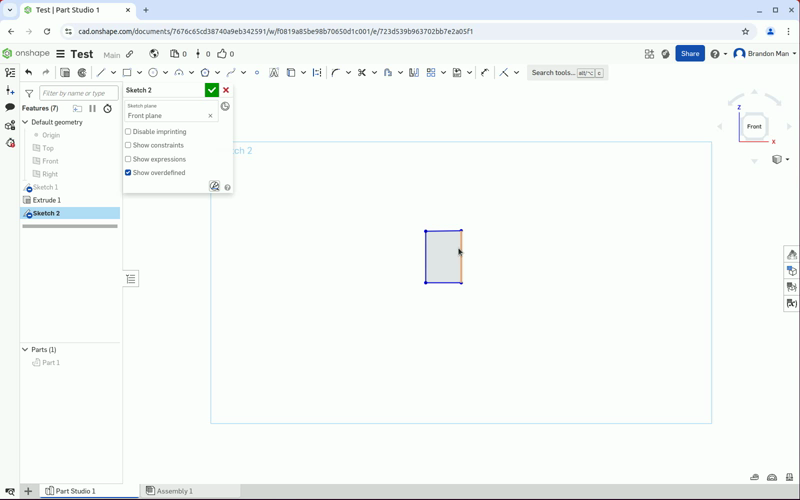
click(458, 247)
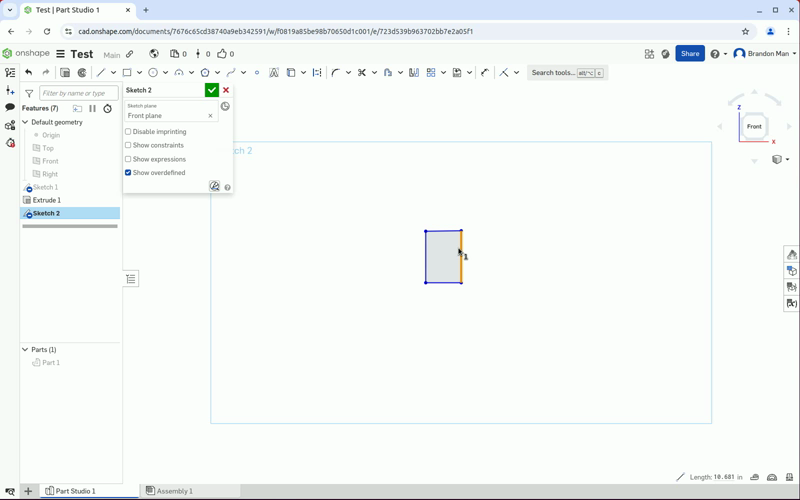
mouse_move(73, 352)
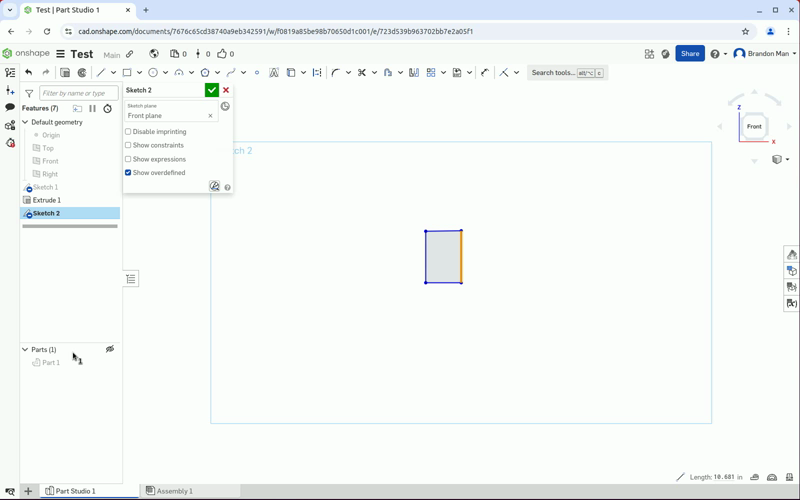
key(shift+y)
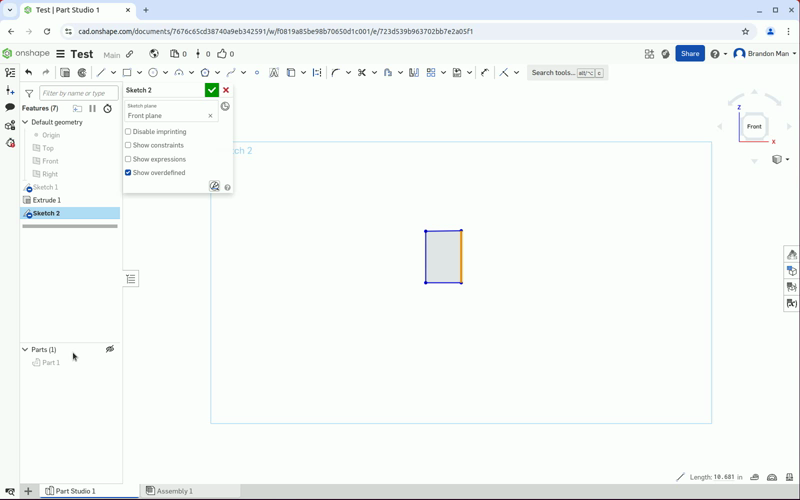
key(shift+e)
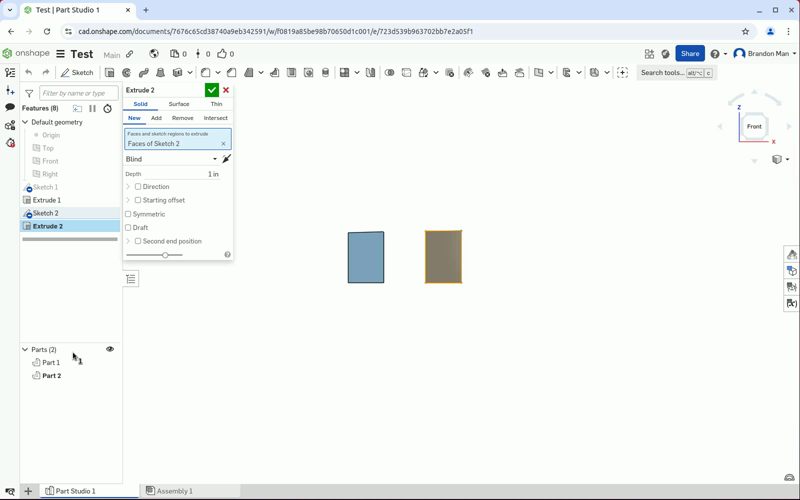
mouse_move(143, 106)
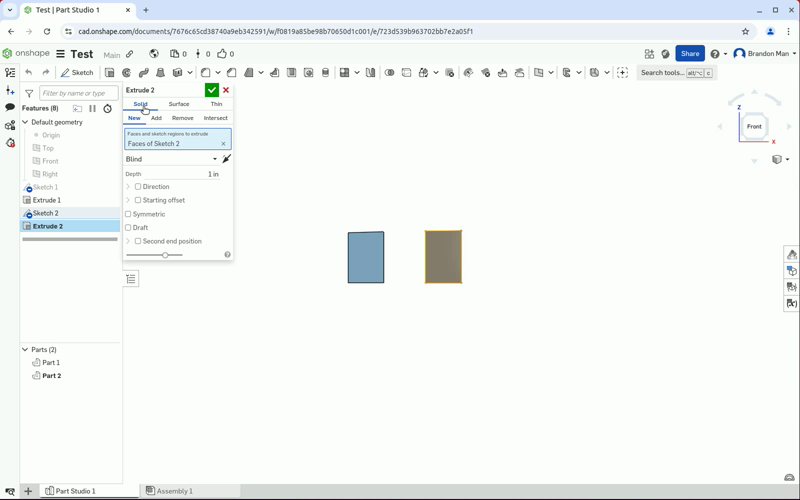
click(143, 106)
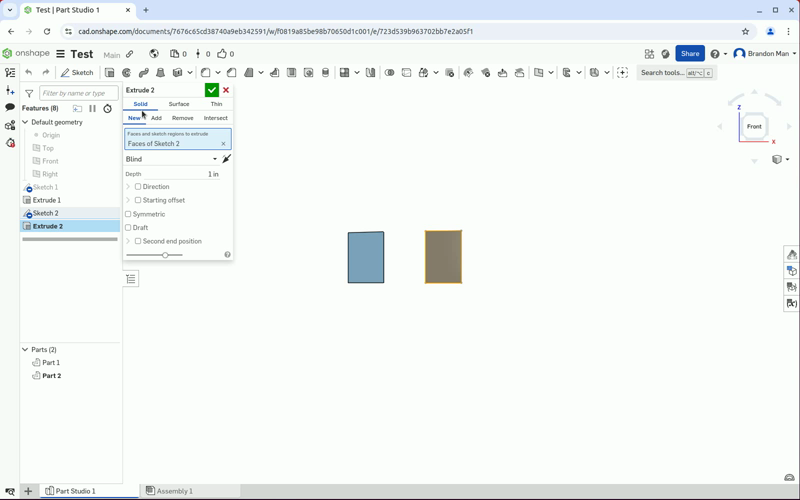
mouse_move(137, 120)
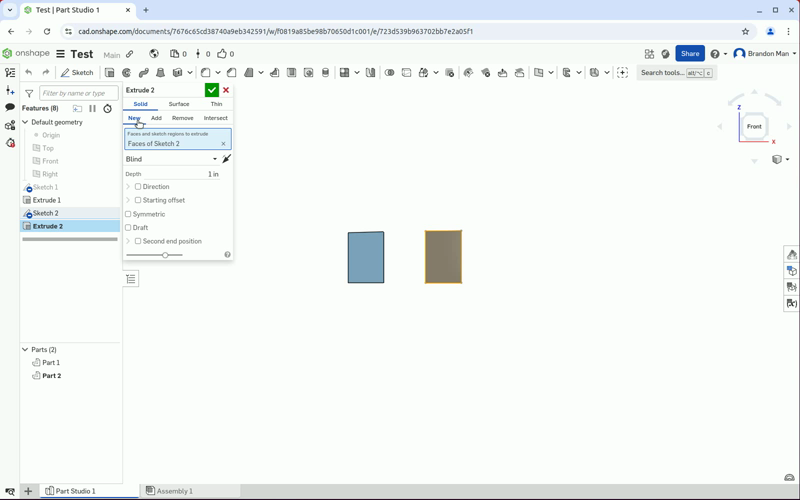
click(137, 120)
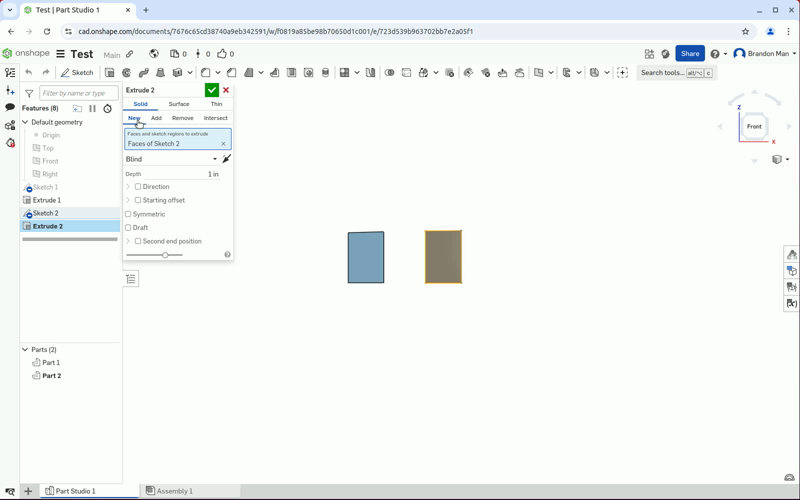
key(tab, 4)
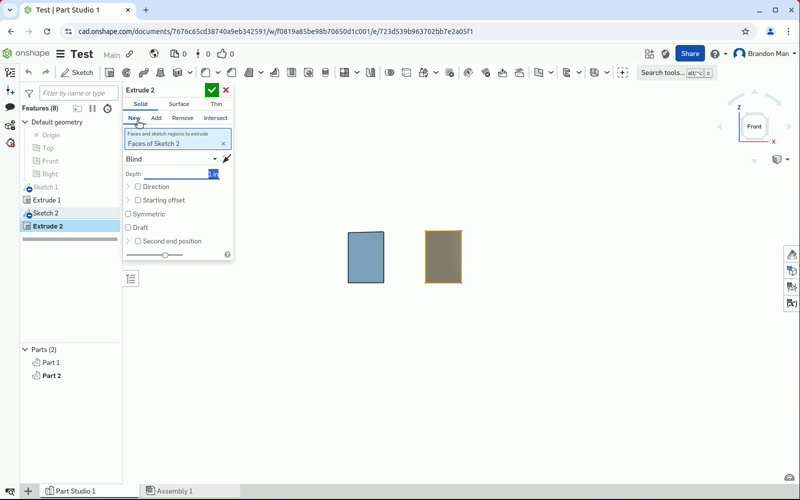
text(0.241)
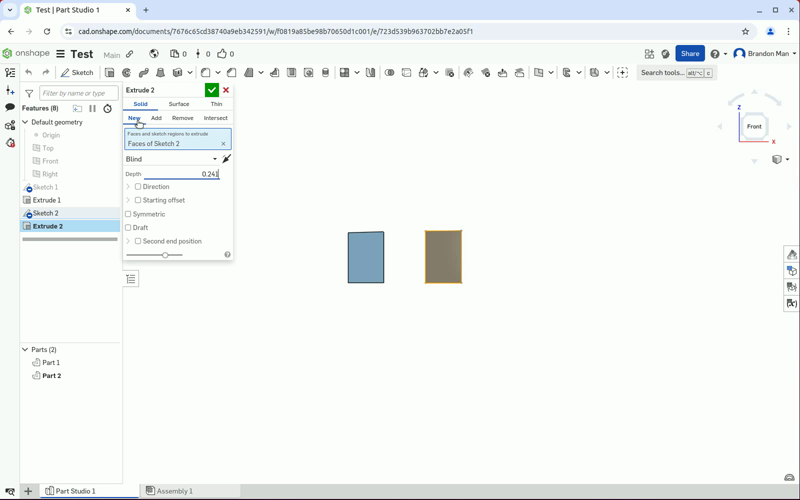
key(enter)
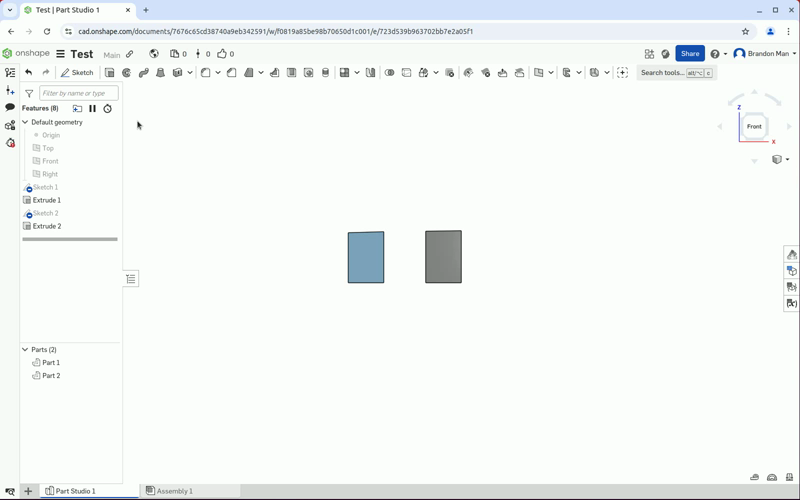
key(shift+h)
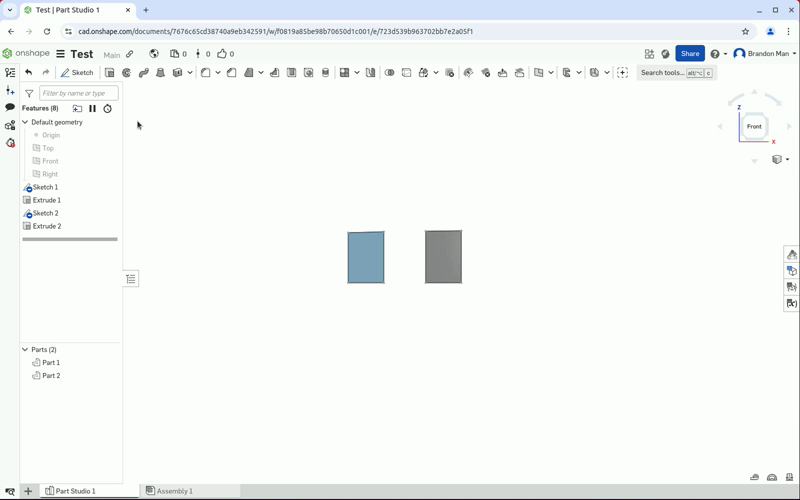
key(shift+h)
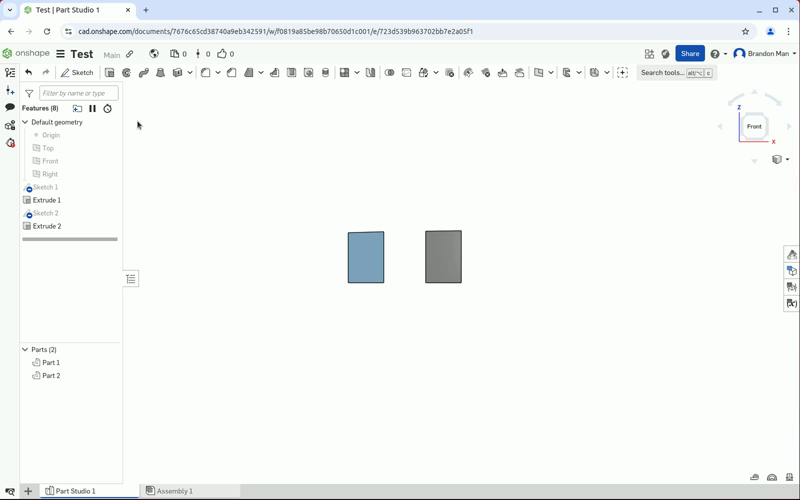
mouse_move(73, 189)
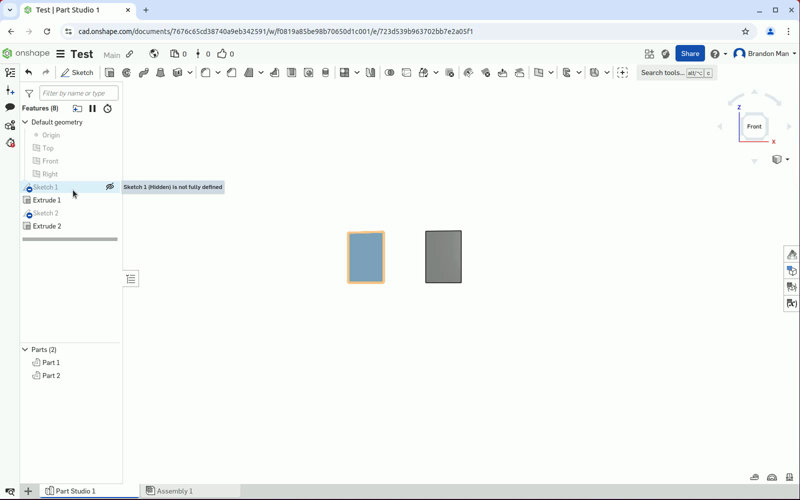
click(73, 189)
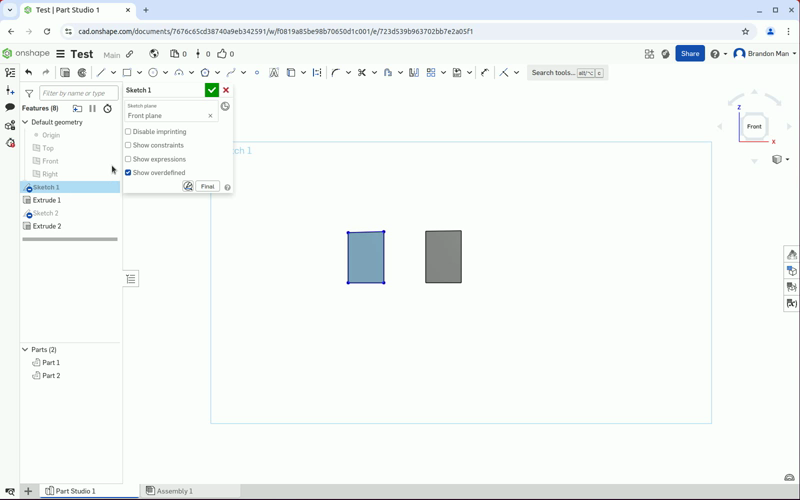
mouse_move(229, 92)
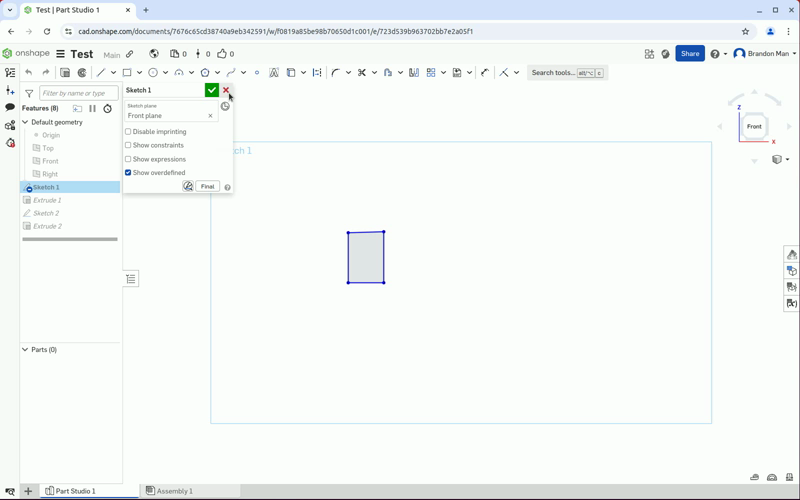
click(229, 92)
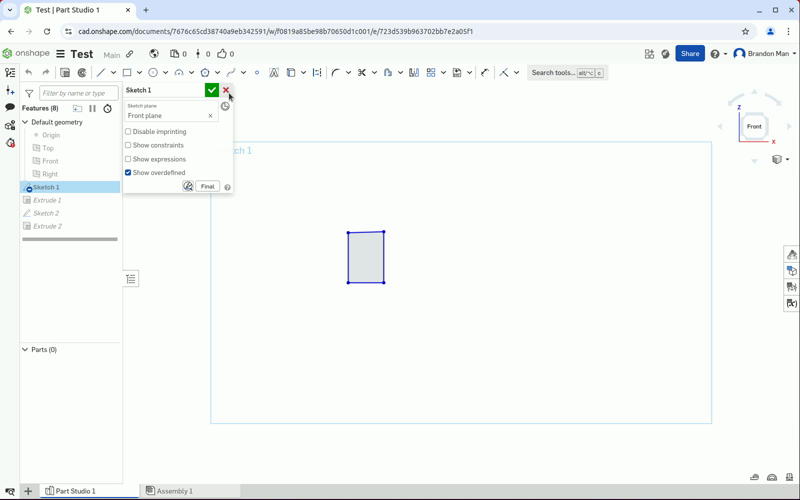
key(shift+s)
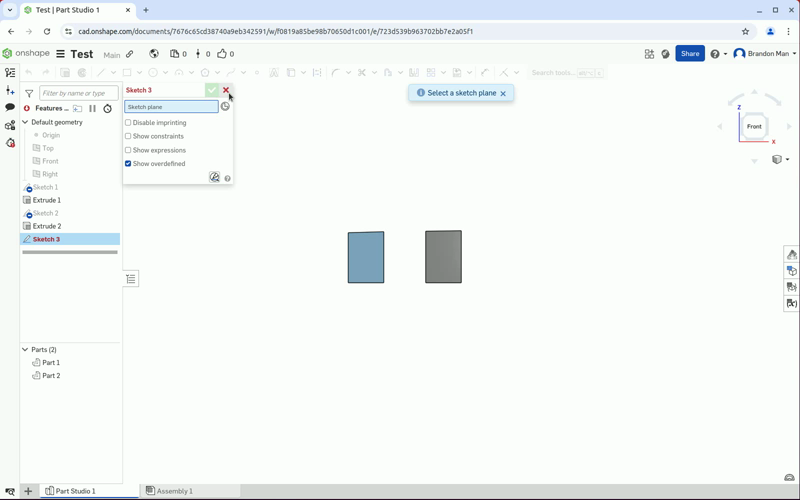
mouse_move(73, 163)
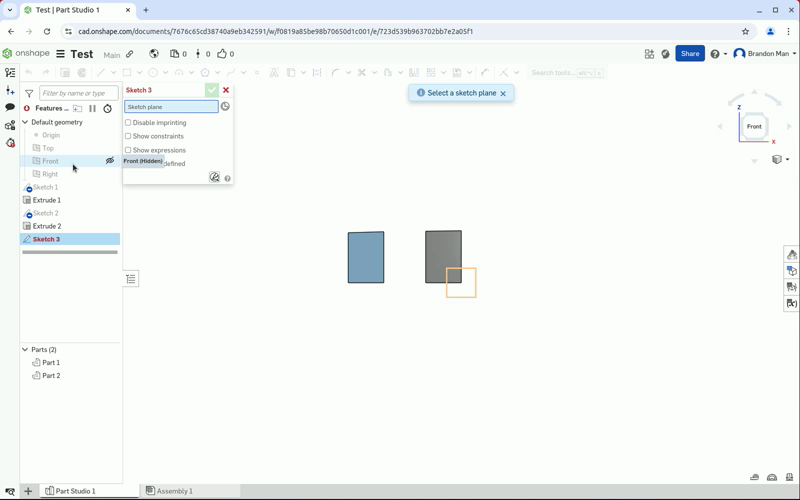
click(73, 163)
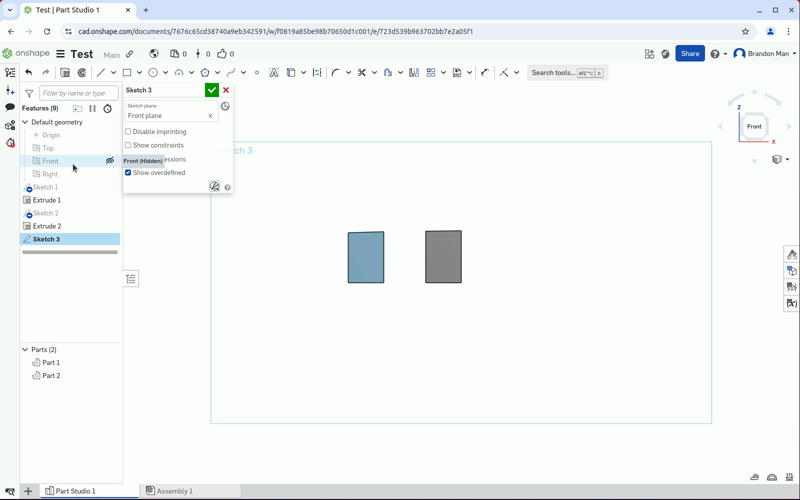
mouse_move(73, 352)
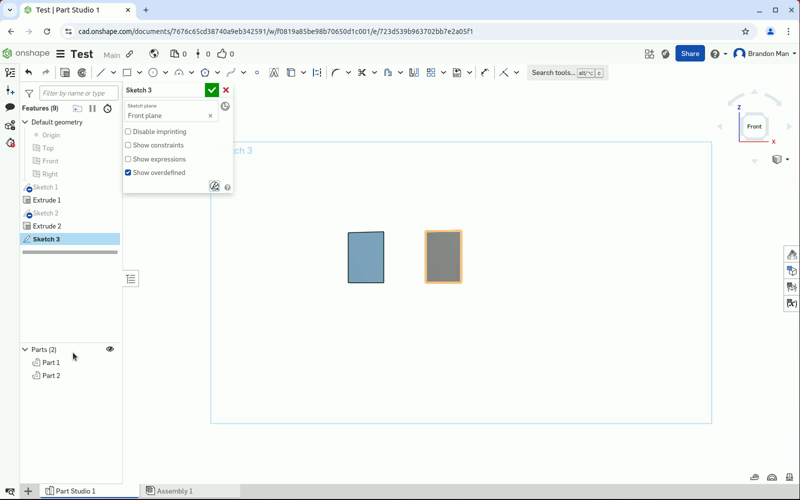
key(y)
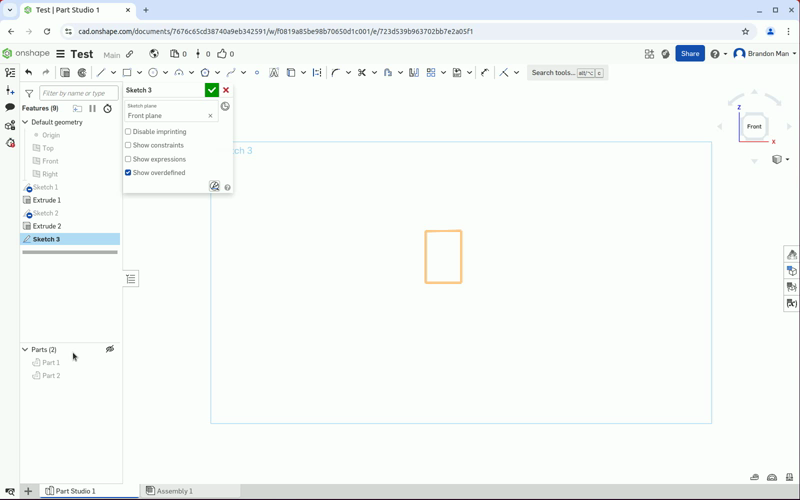
key(l)
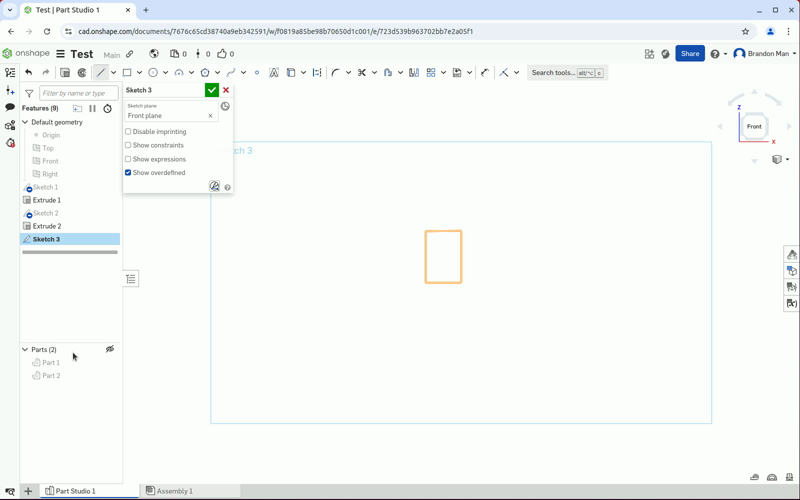
key_down(shift)
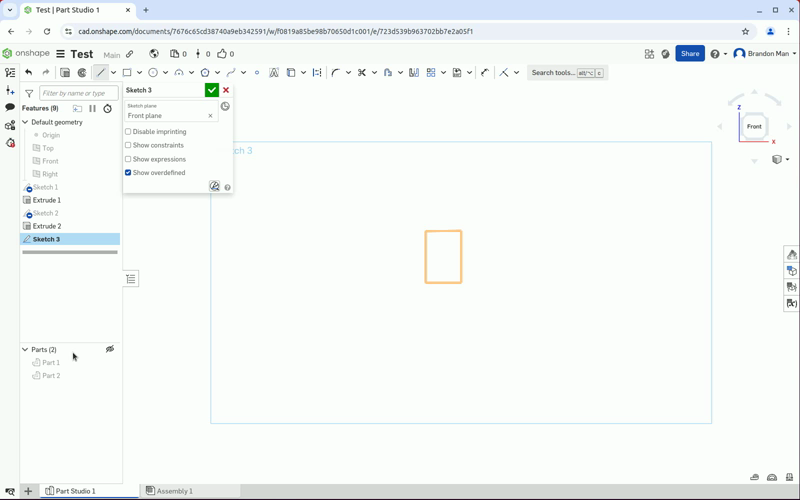
mouse_move(383, 282)
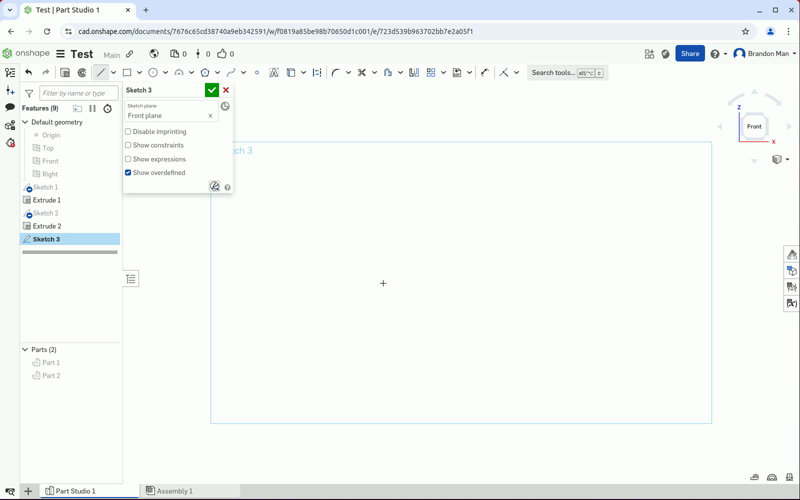
click(383, 282)
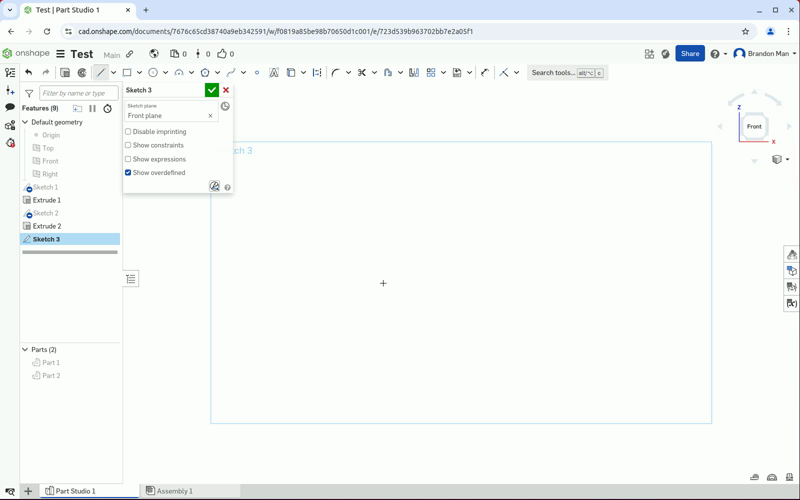
key_up(shift)
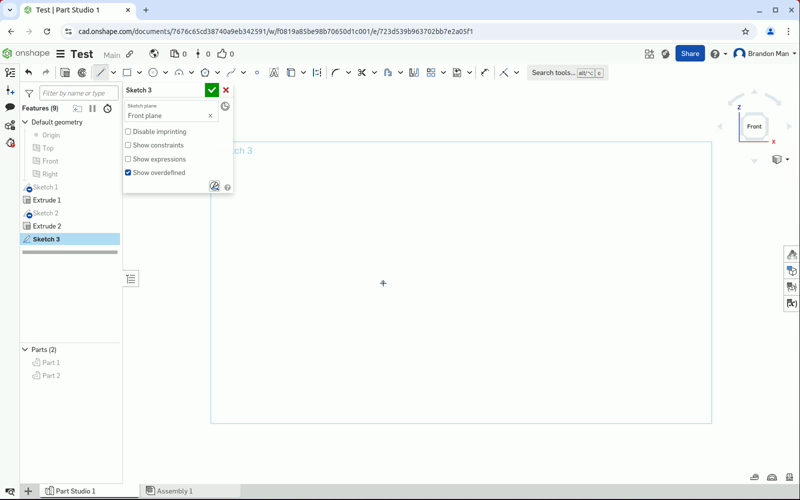
key_down(shift)
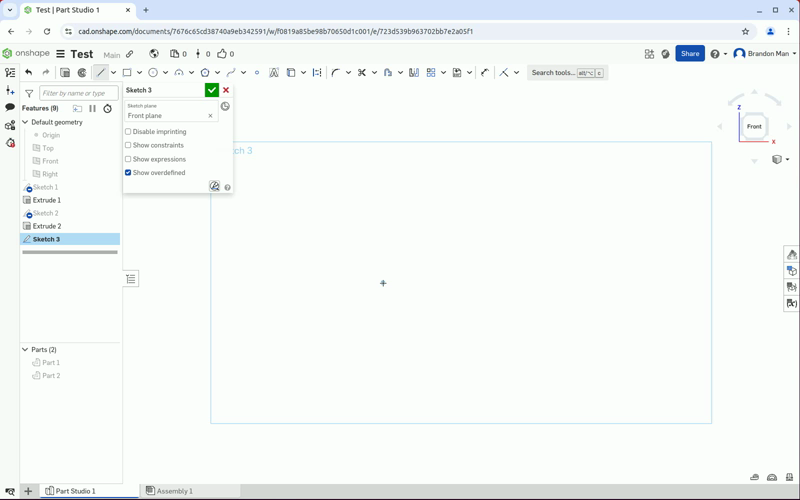
mouse_move(413, 282)
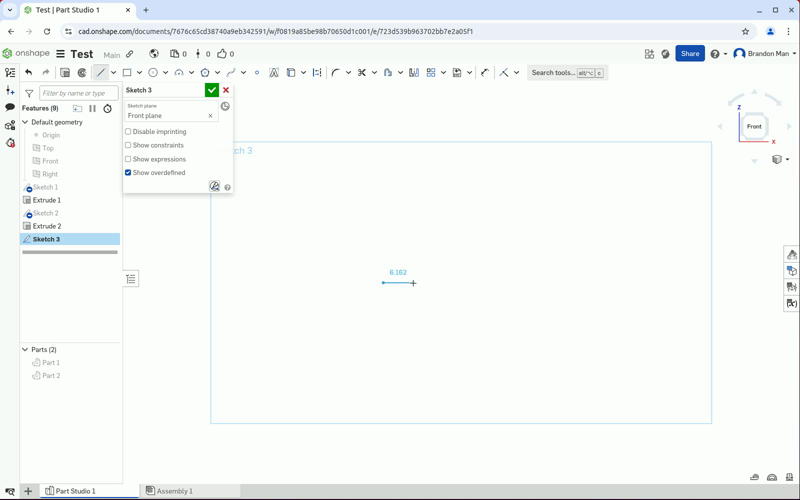
mouse_move(425, 282)
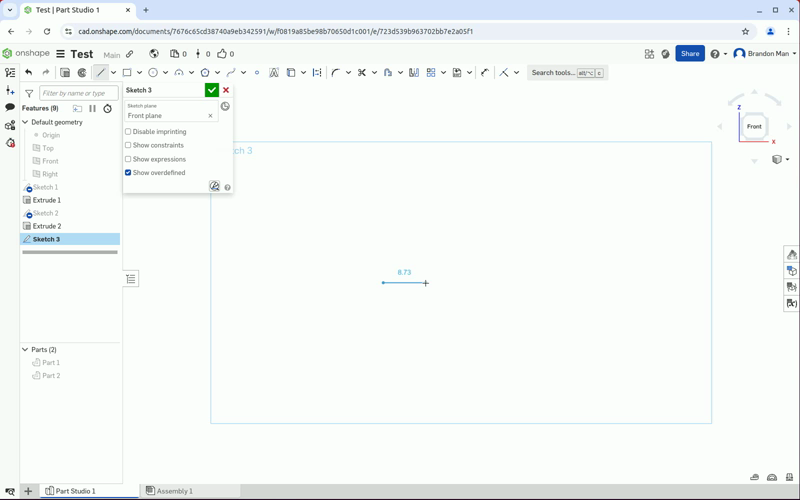
click(425, 282)
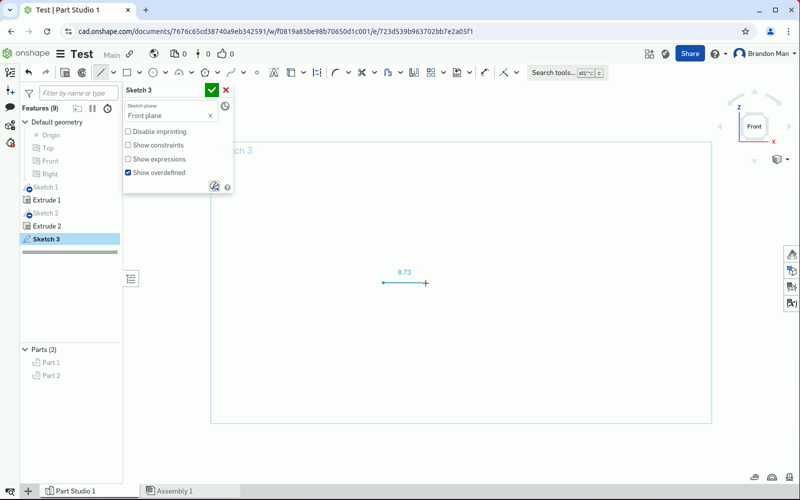
key_up(shift)
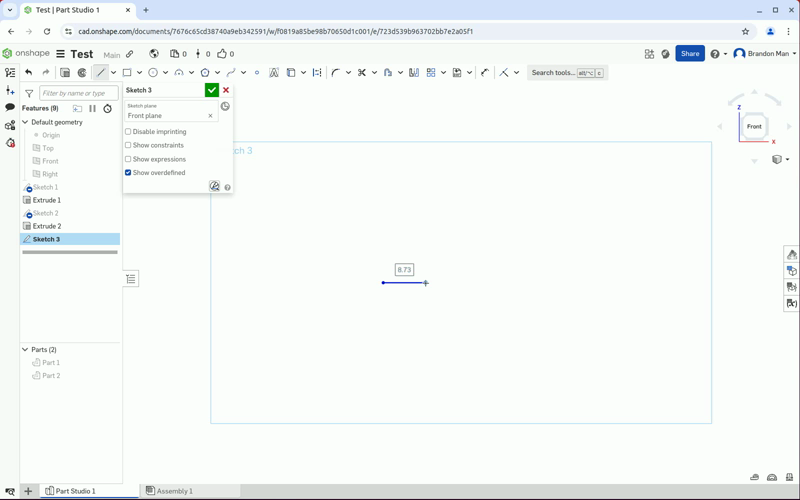
key_down(shift)
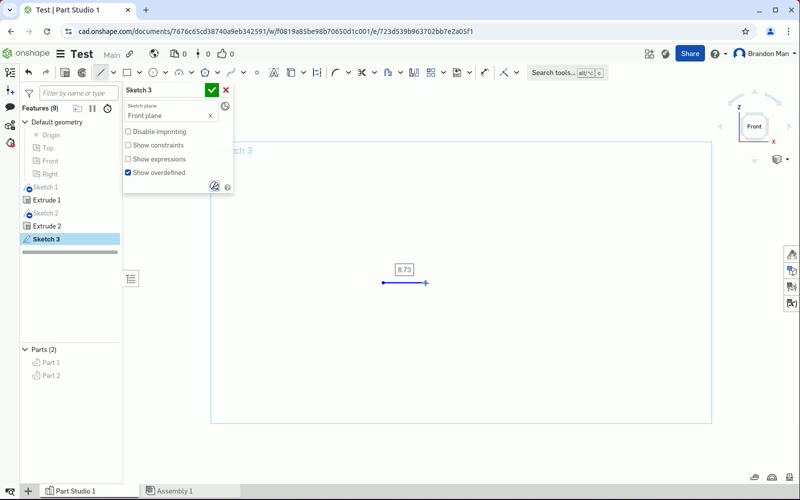
mouse_move(455, 282)
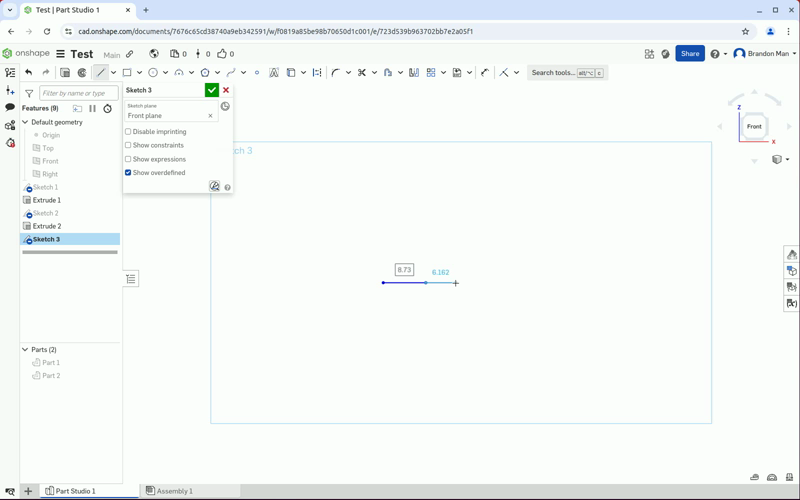
mouse_move(425, 230)
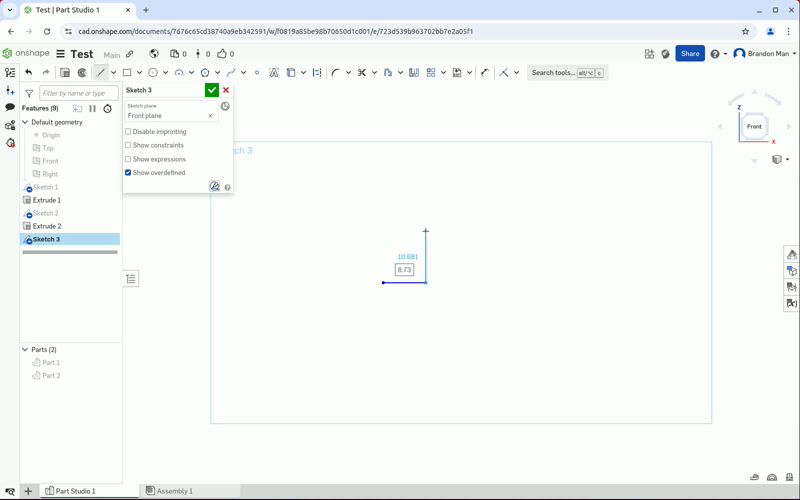
click(425, 230)
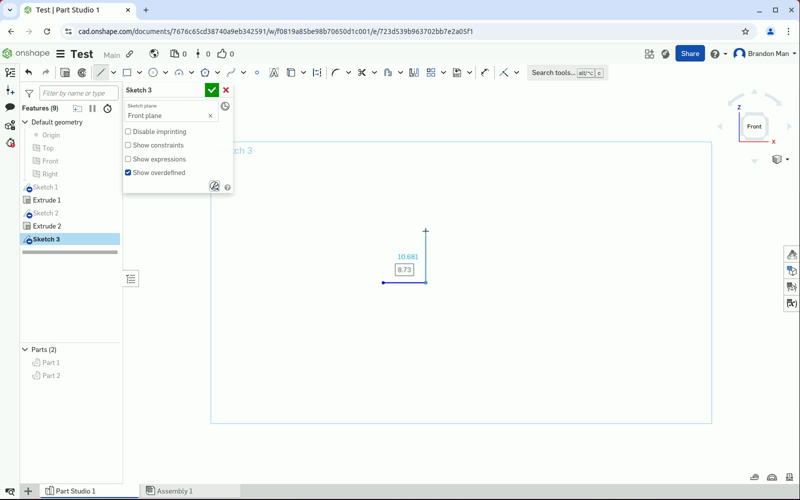
key_up(shift)
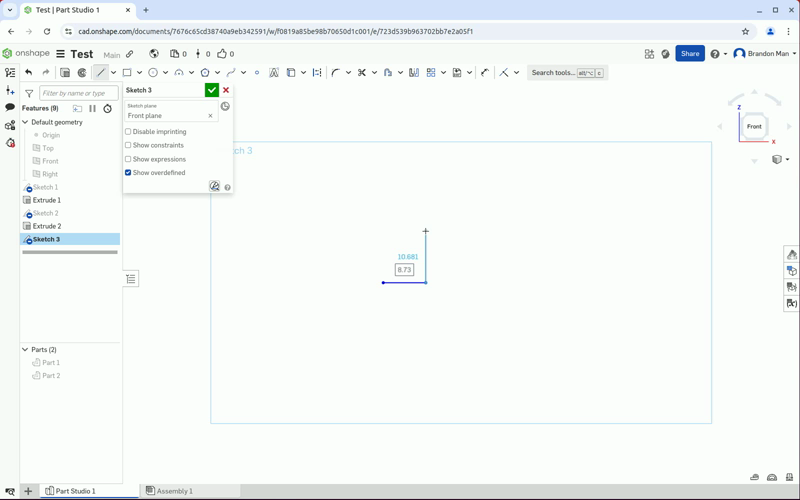
key_down(shift)
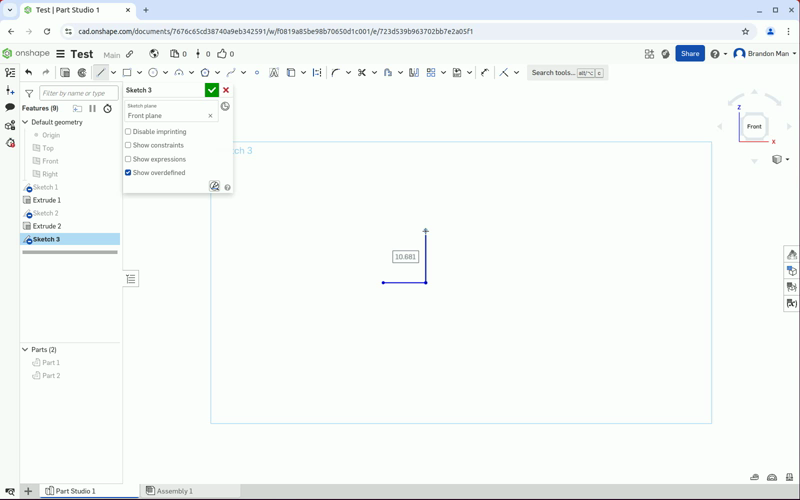
mouse_move(455, 230)
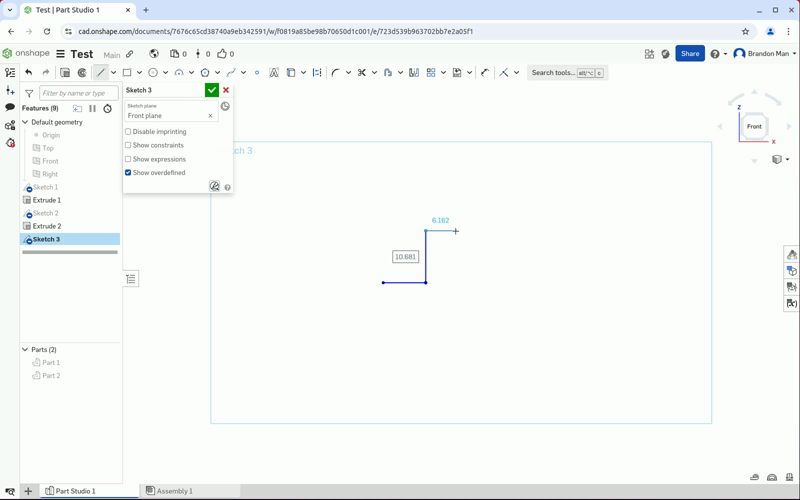
mouse_move(383, 231)
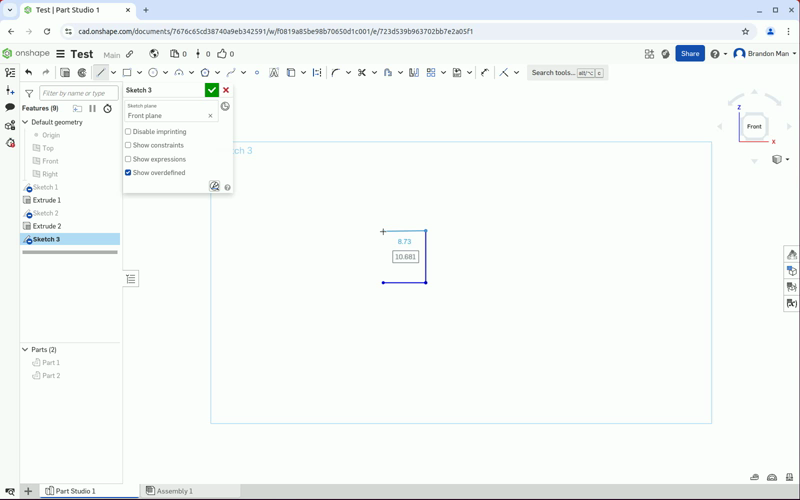
click(383, 231)
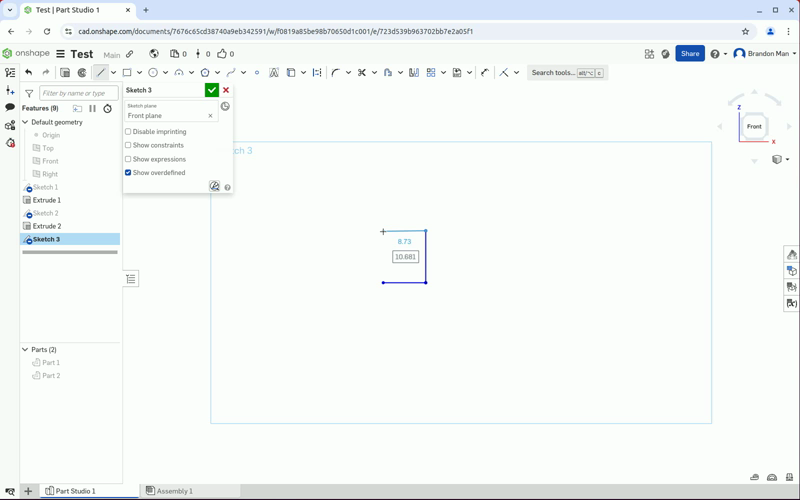
key_up(shift)
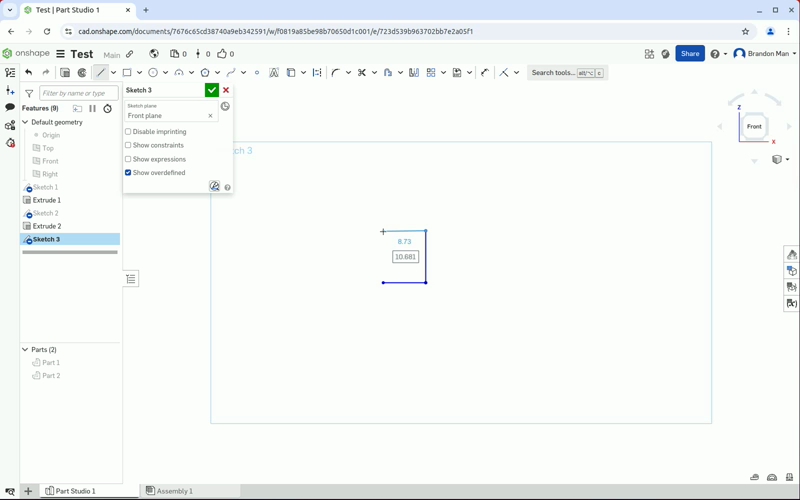
mouse_move(413, 231)
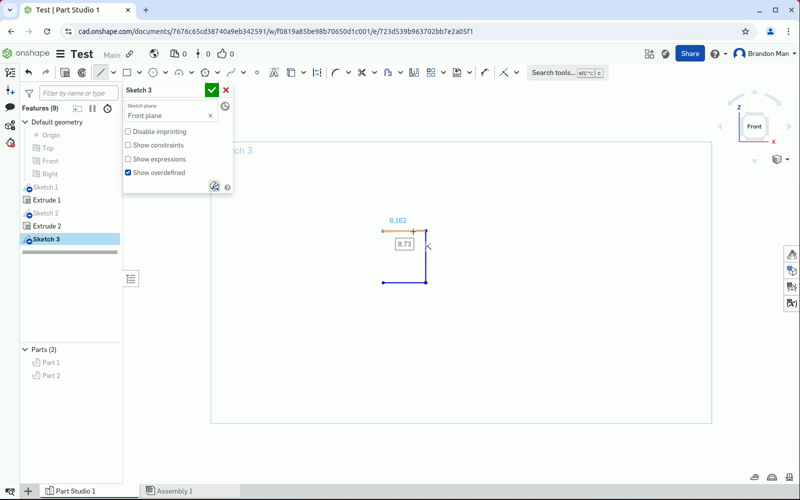
key_down(shift)
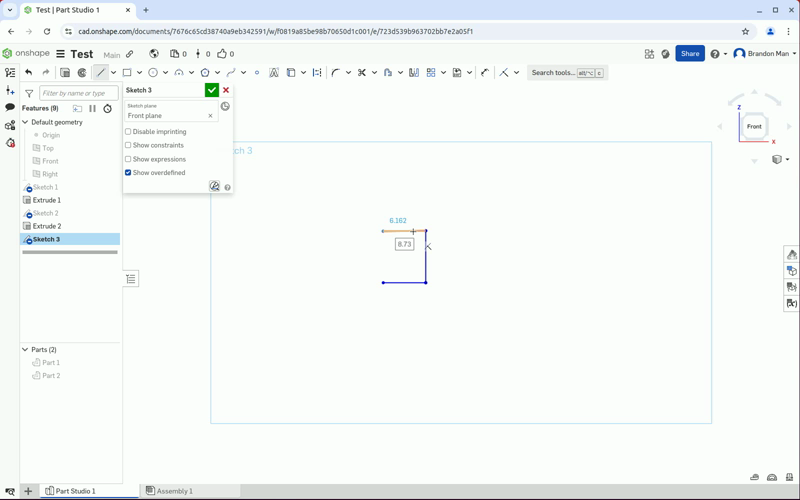
mouse_move(383, 282)
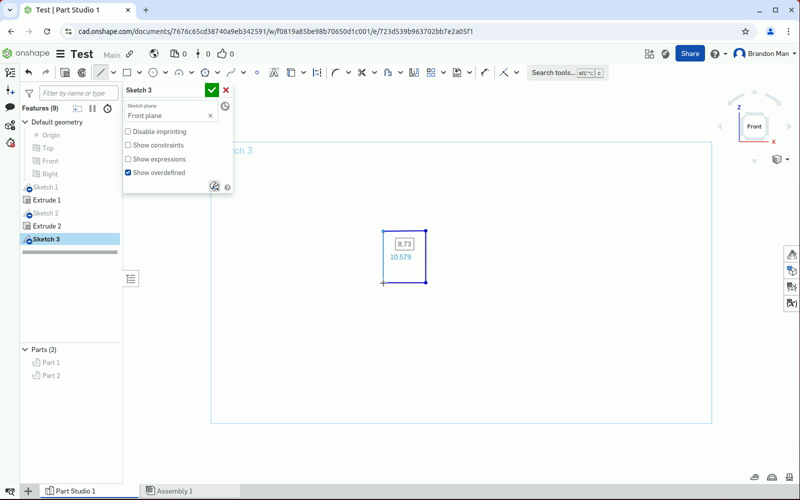
key_up(shift)
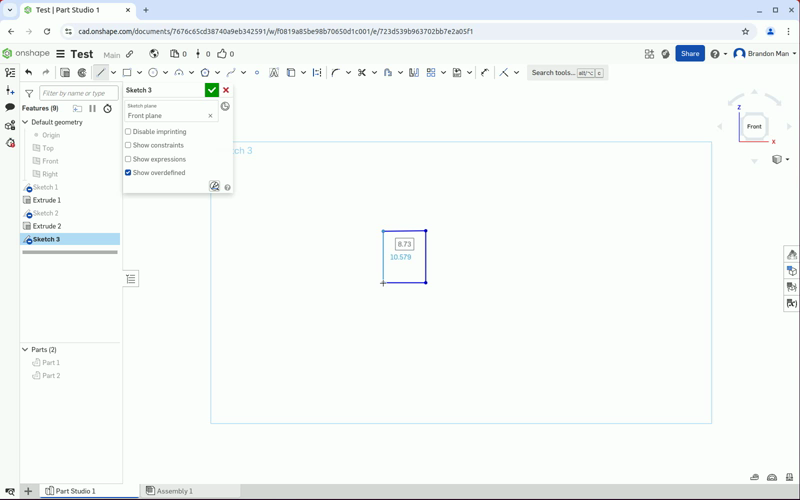
click(383, 282)
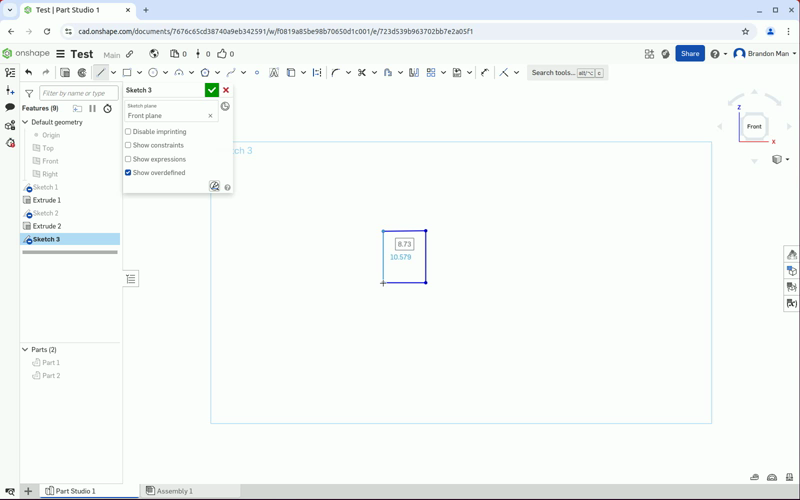
key(esc)
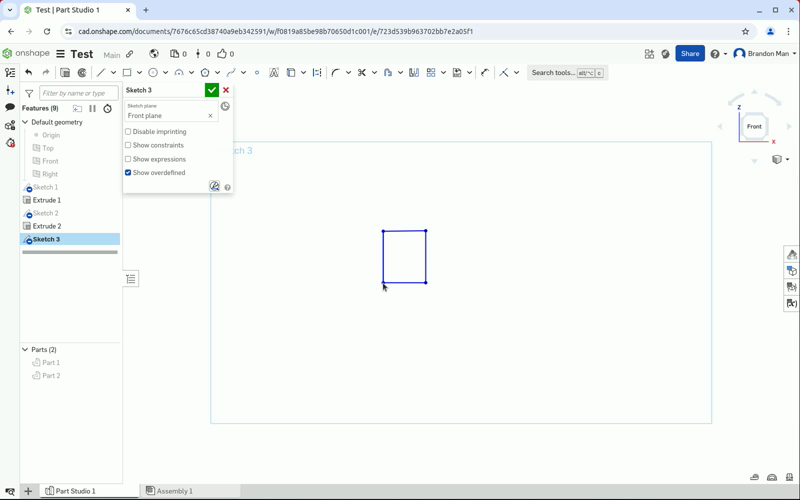
mouse_move(406, 246)
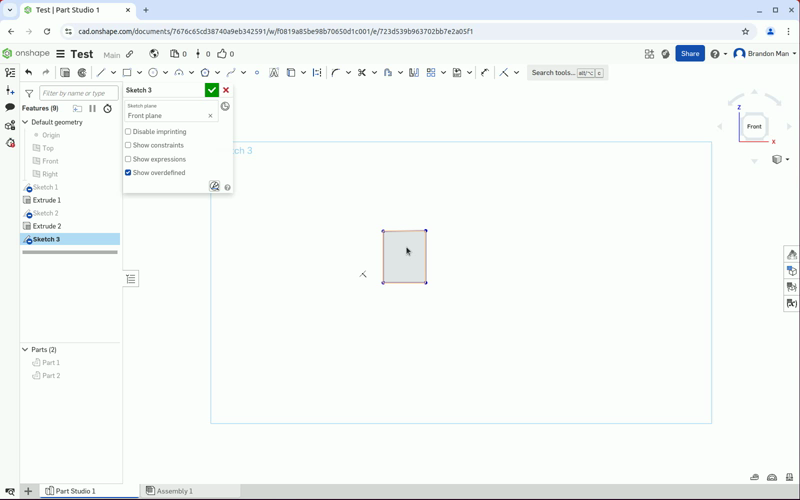
click(406, 246)
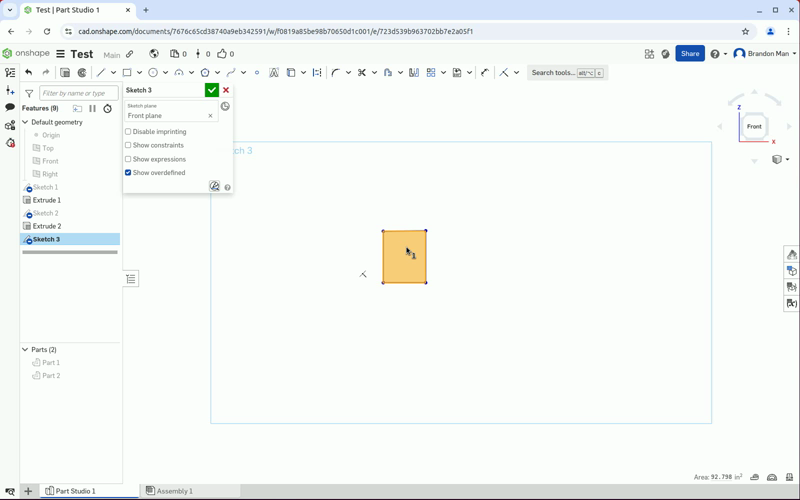
mouse_move(73, 352)
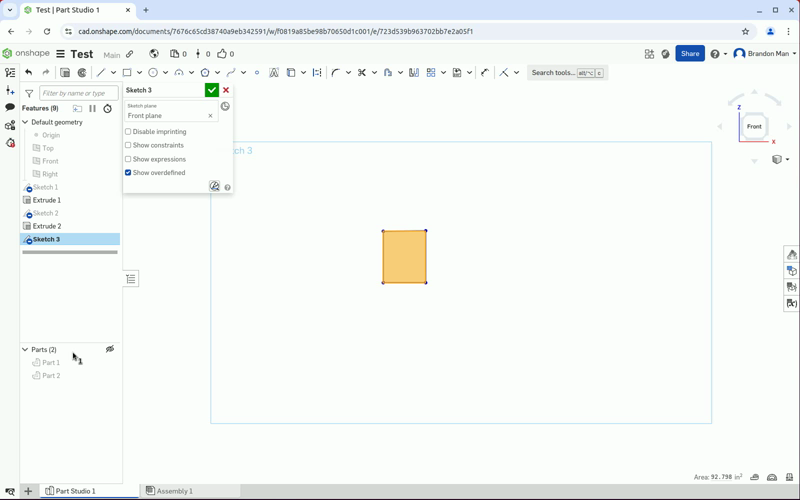
key(shift+y)
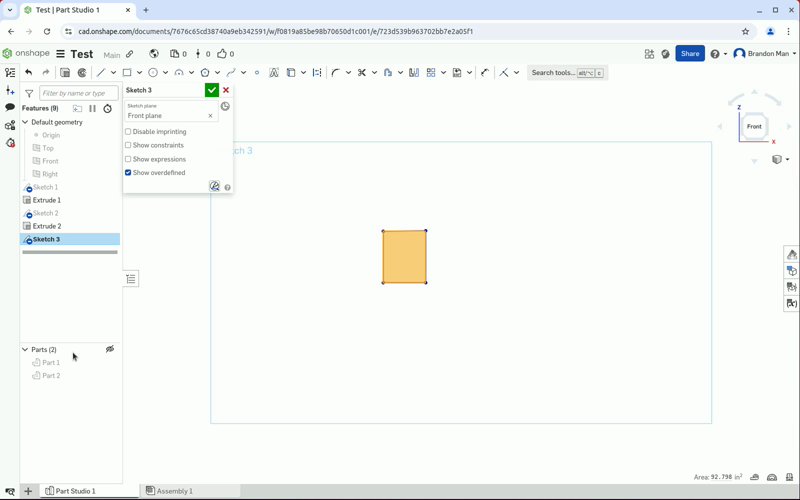
key(shift+e)
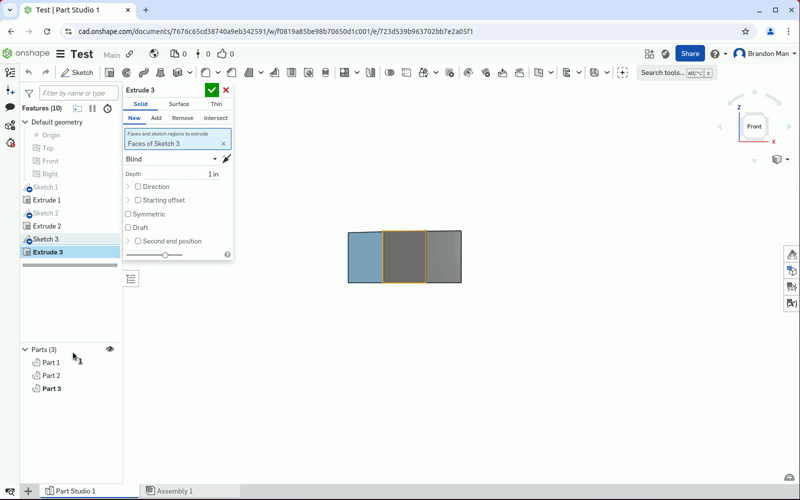
mouse_move(143, 106)
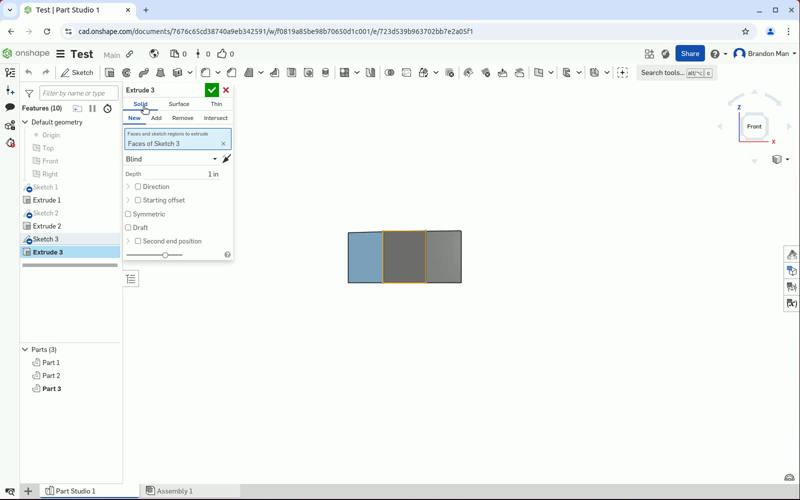
click(143, 106)
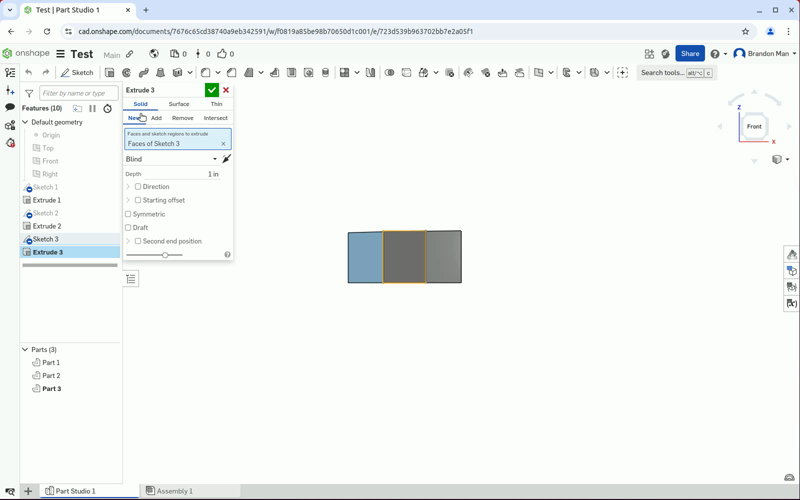
mouse_move(137, 120)
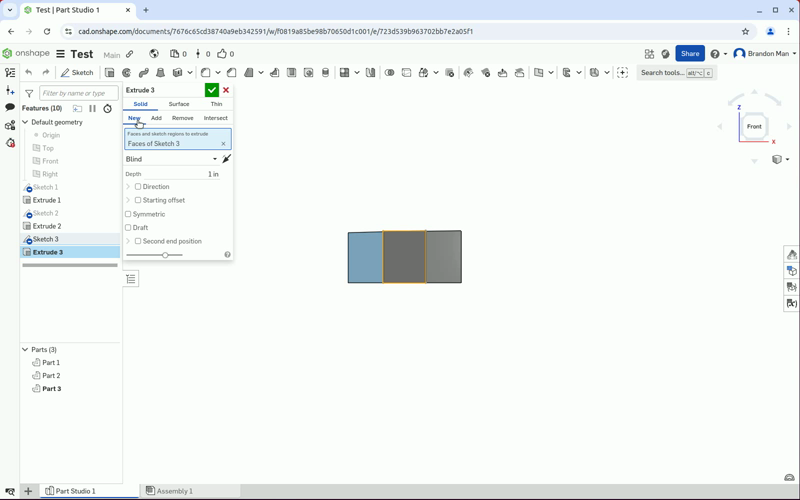
click(137, 120)
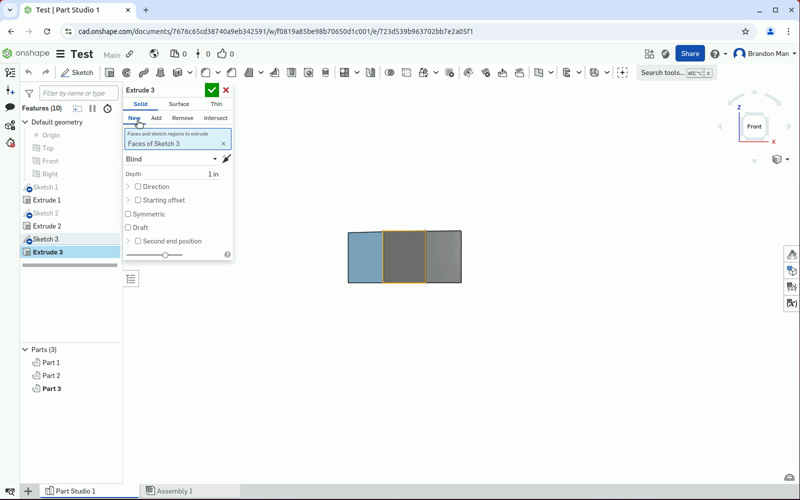
key(tab, 4)
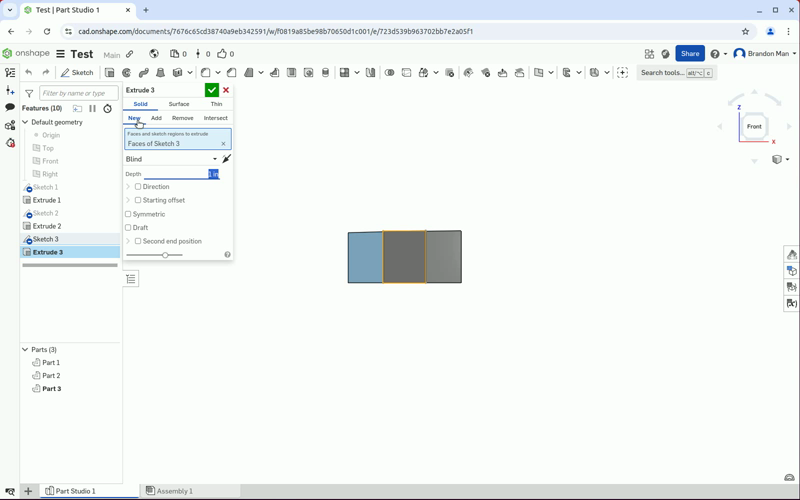
text(0.241)
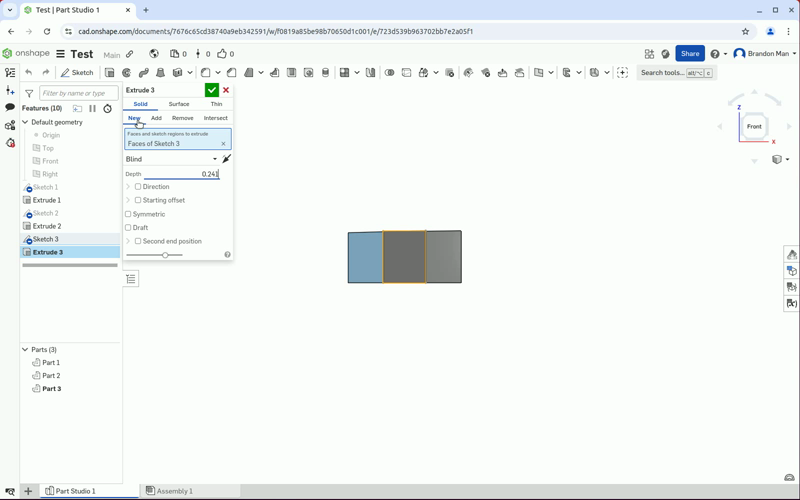
key(enter)
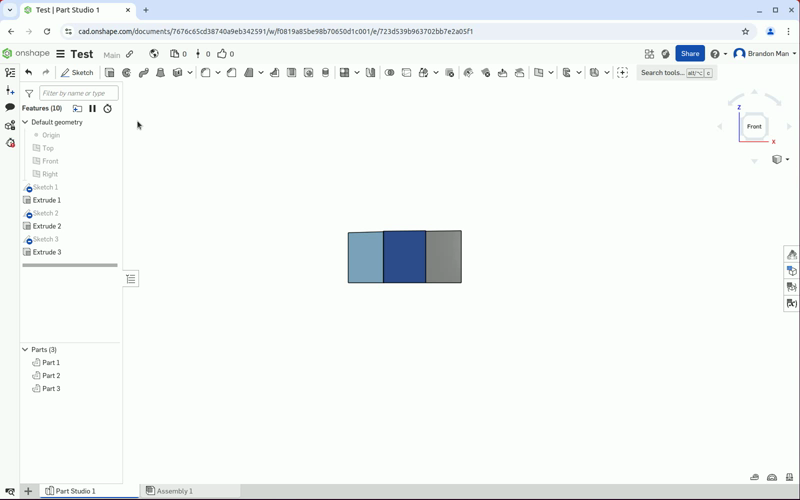
key(shift+h)
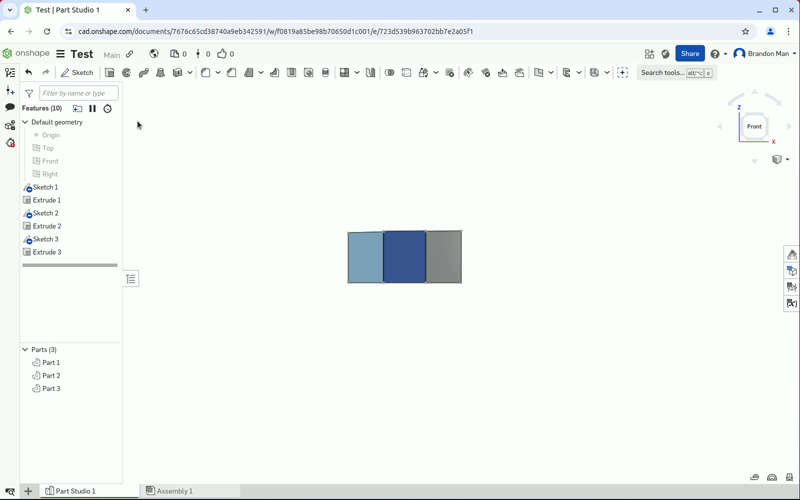
key(shift+h)
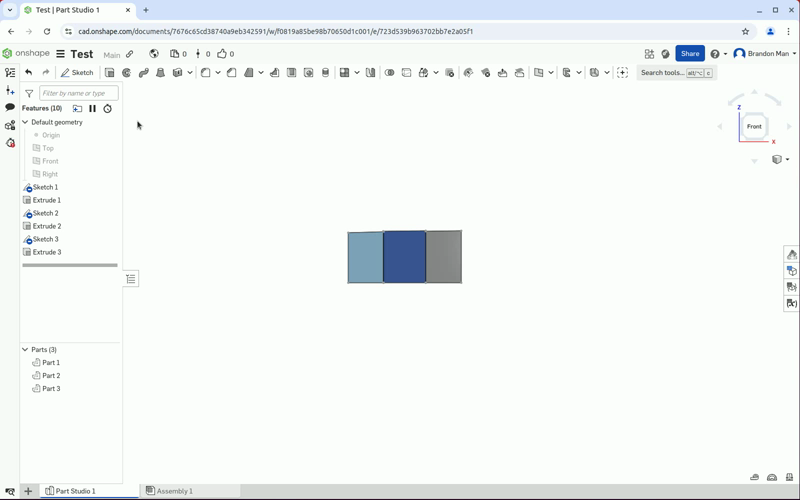
key(shift+7)
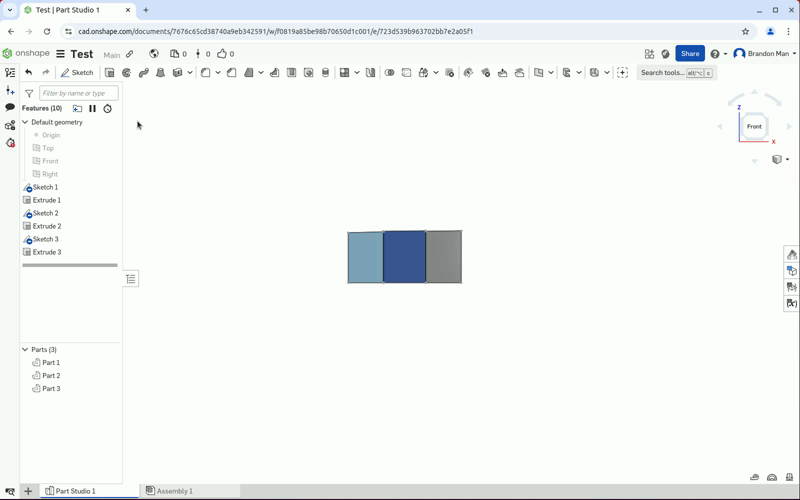
key(left, 2)
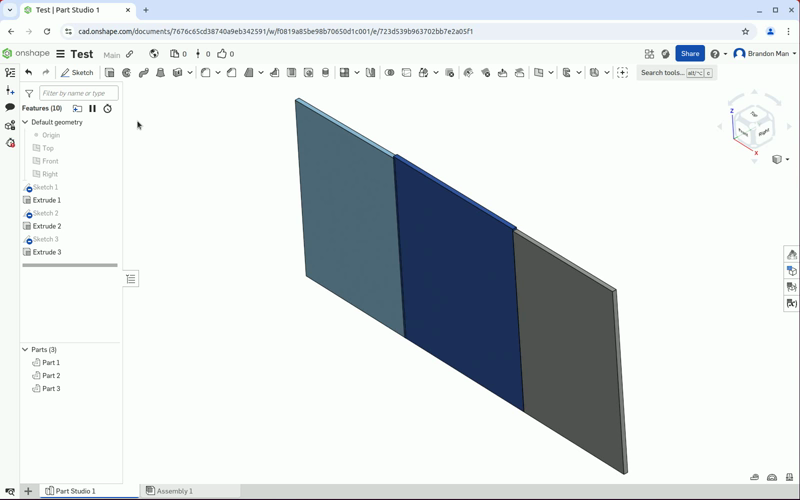
key(down, 2)
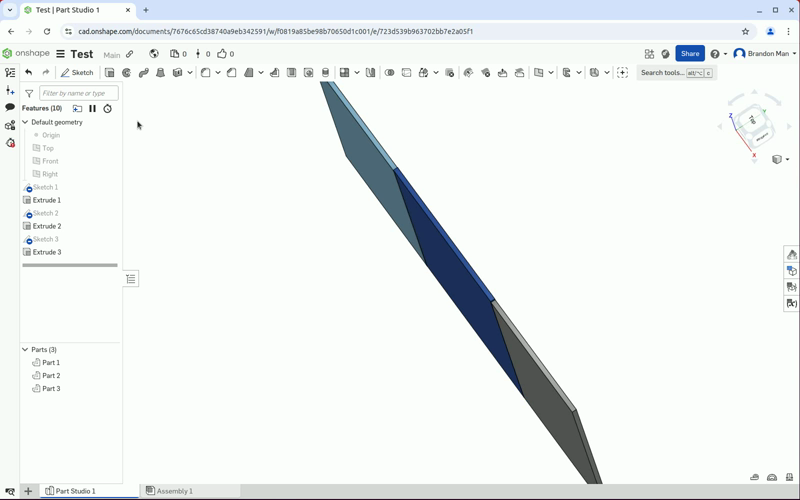
key(up, 2)
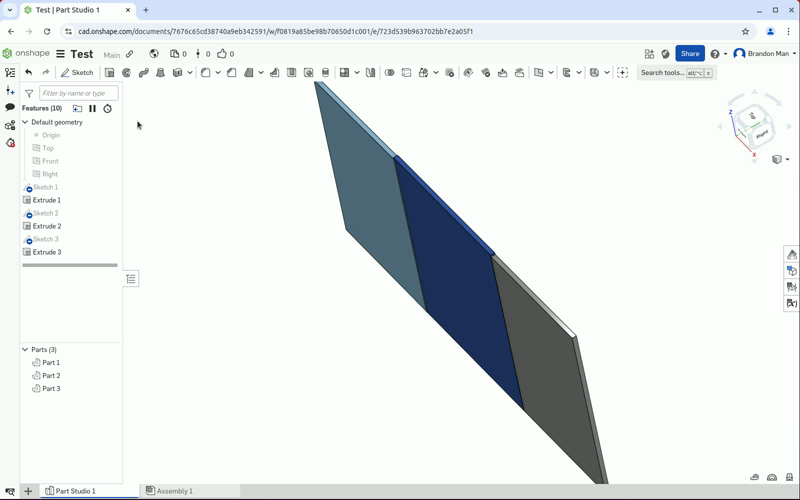
key(right, 2)
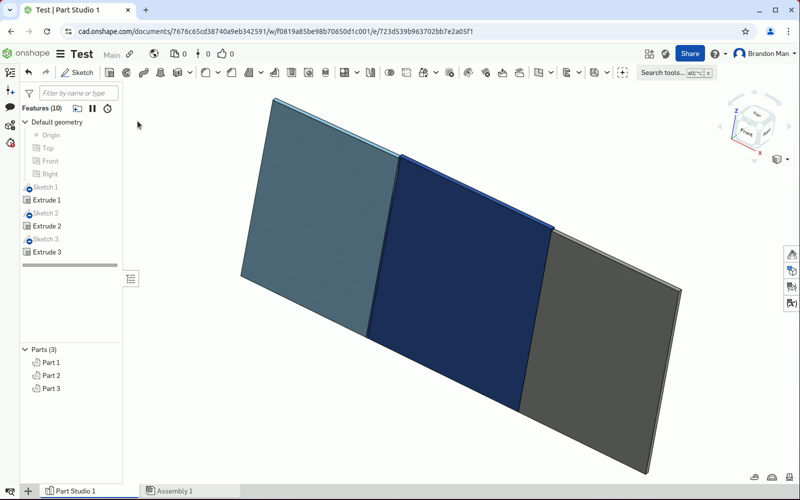
mouse_move(73, 189)
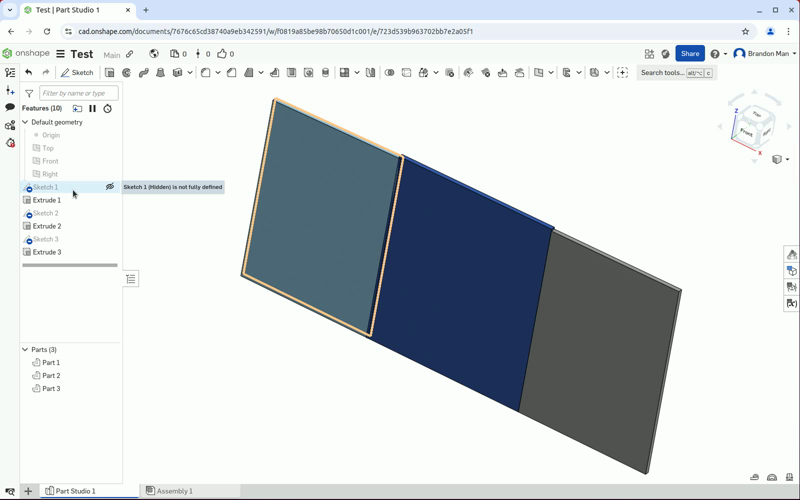
click(73, 189)